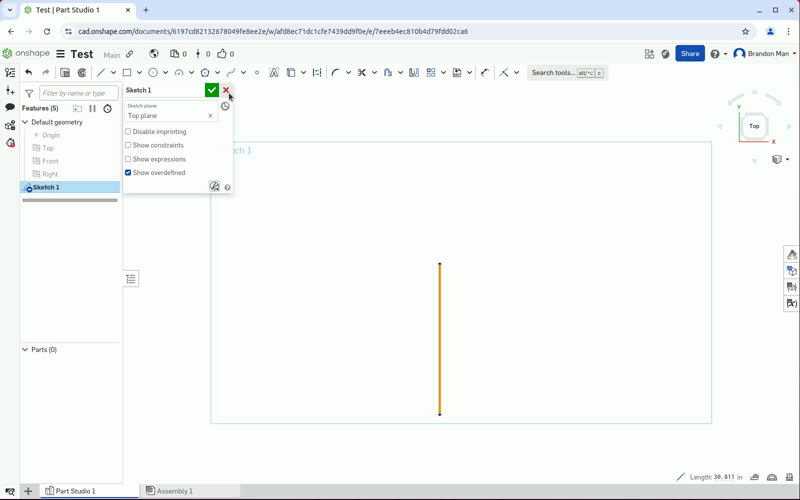
key(shift+h)
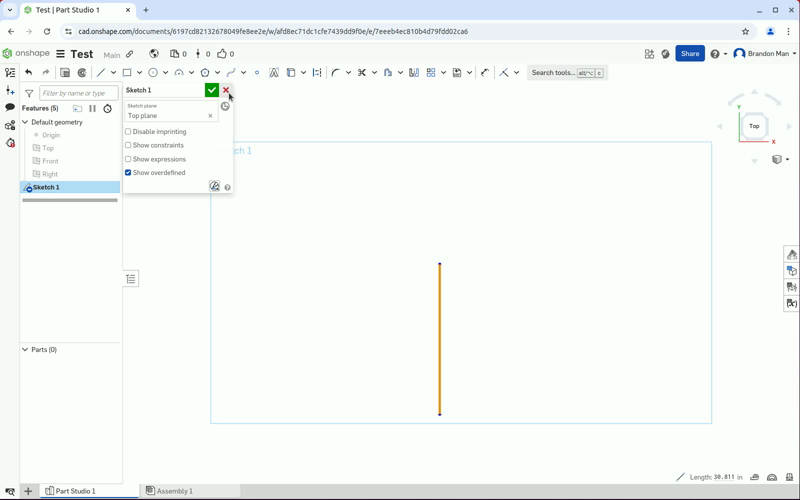
key(shift+s)
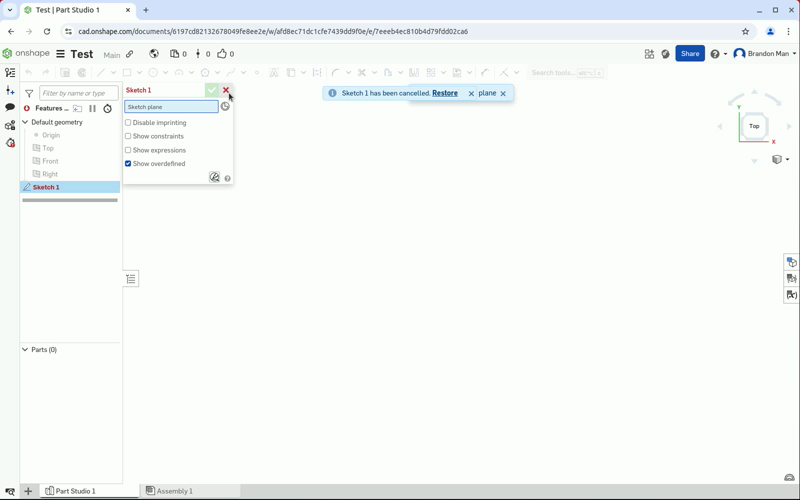
mouse_move(73, 150)
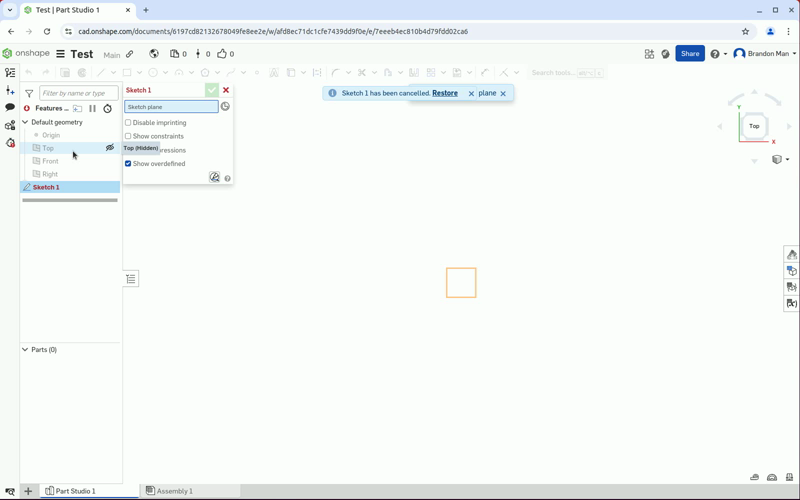
click(73, 150)
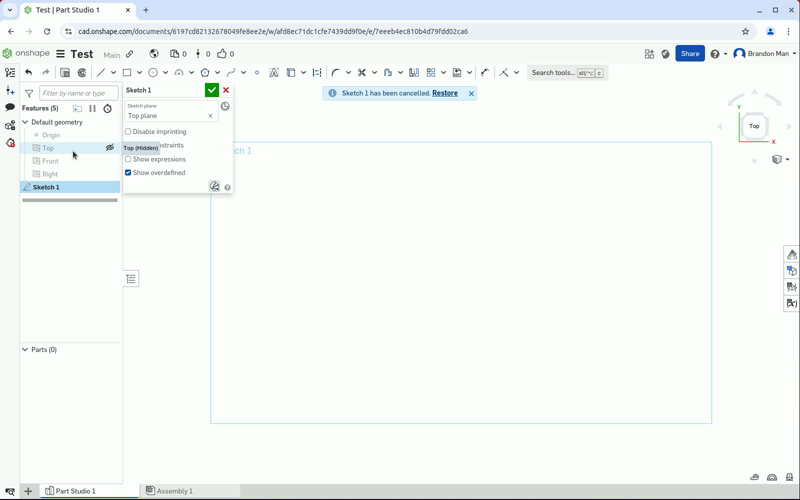
mouse_move(73, 352)
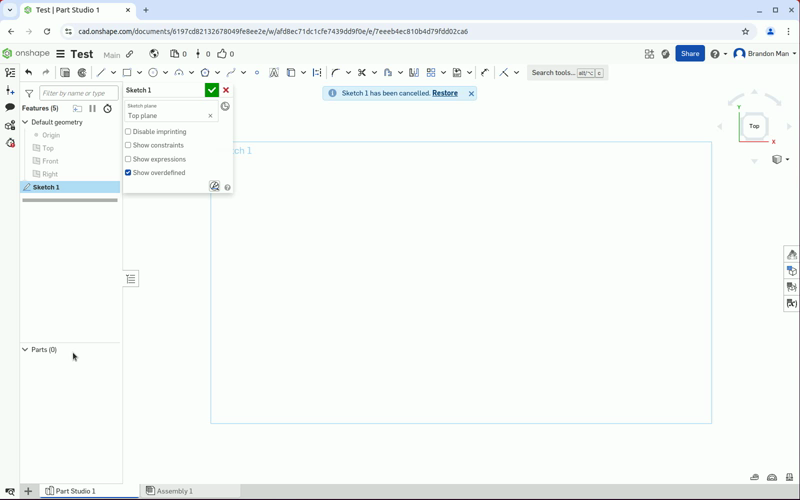
key(y)
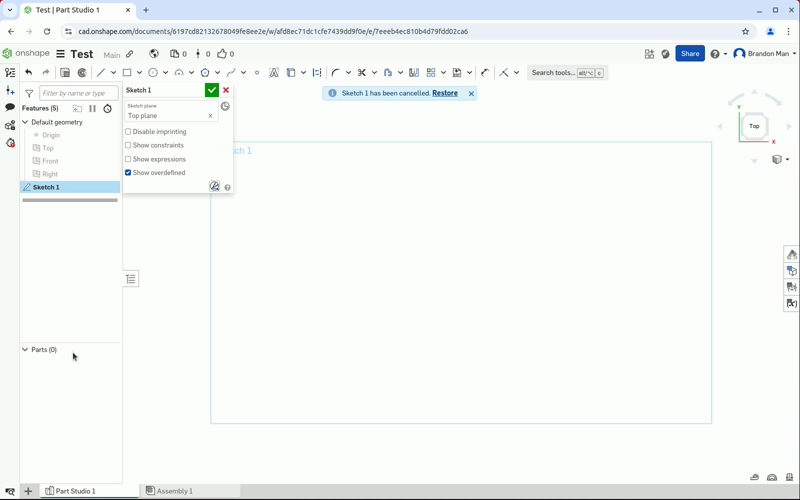
key(l)
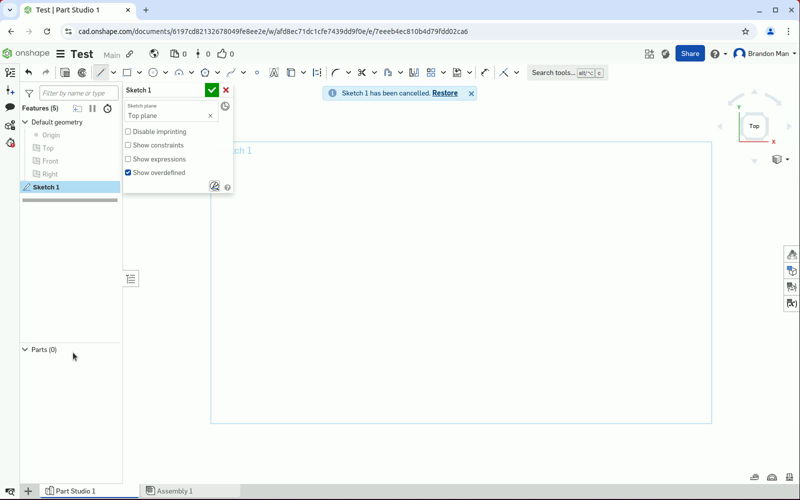
key_down(shift)
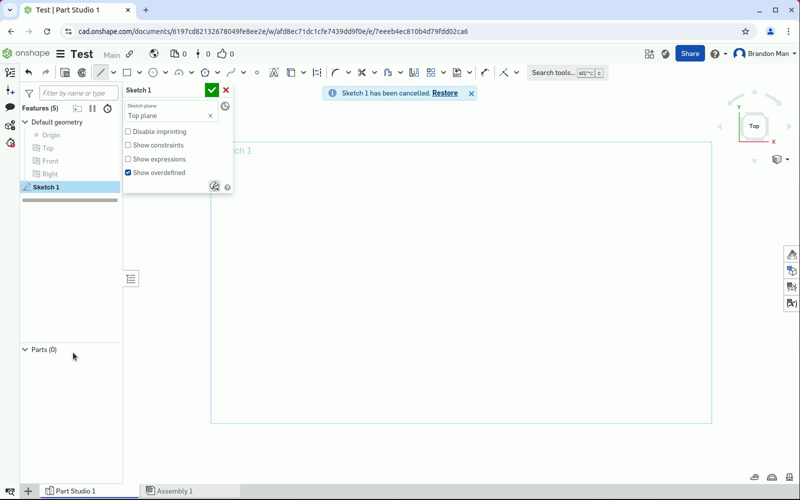
mouse_move(456, 291)
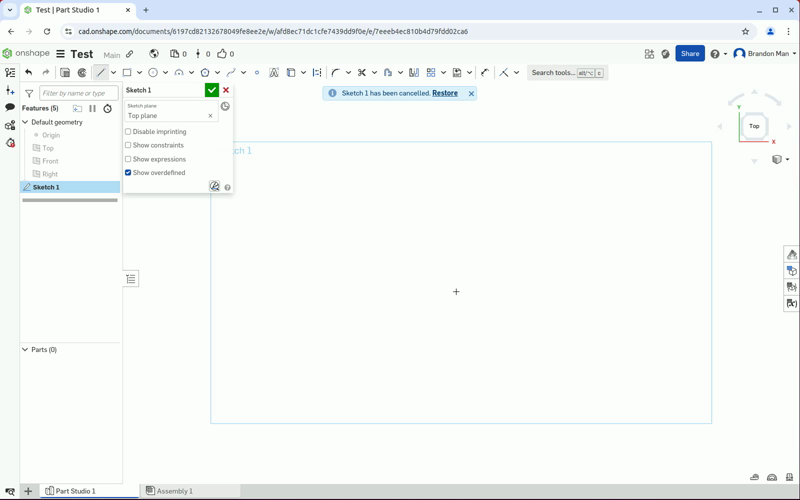
click(456, 291)
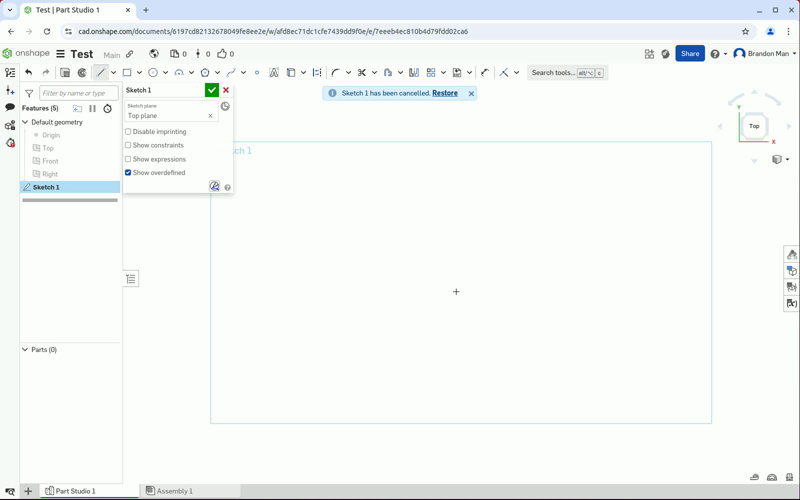
key_up(shift)
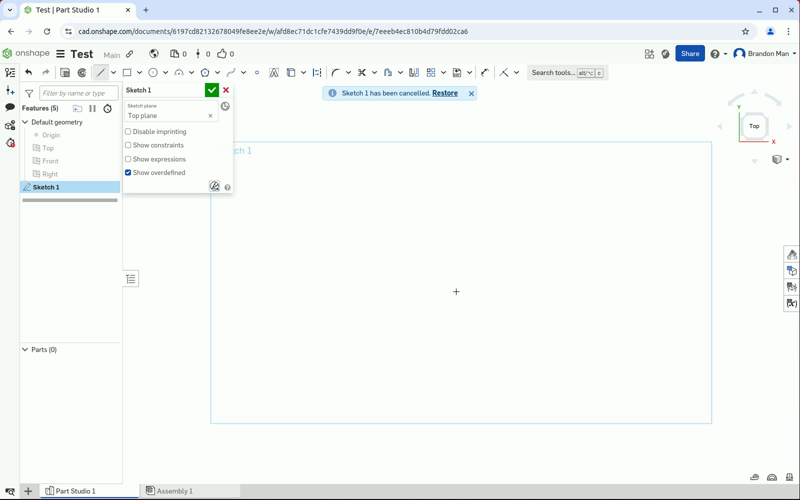
key_down(shift)
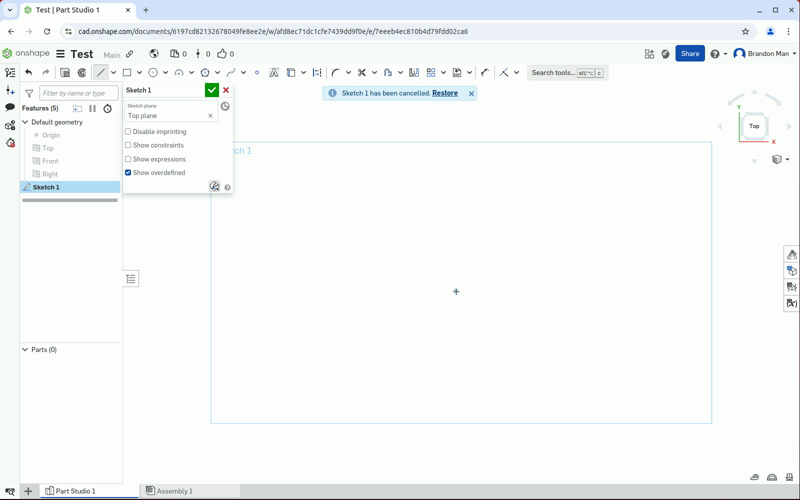
mouse_move(486, 291)
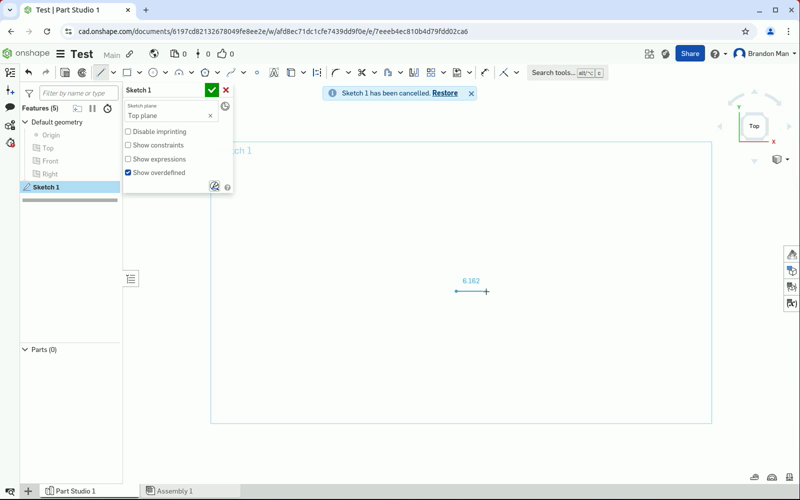
mouse_move(467, 291)
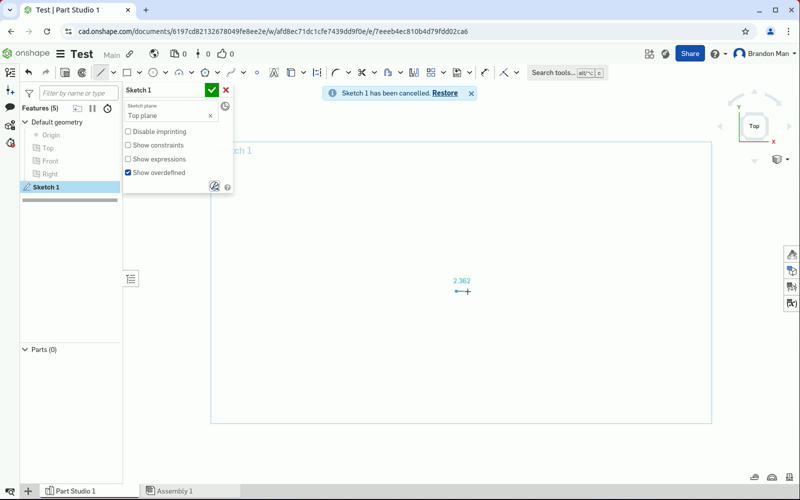
click(467, 291)
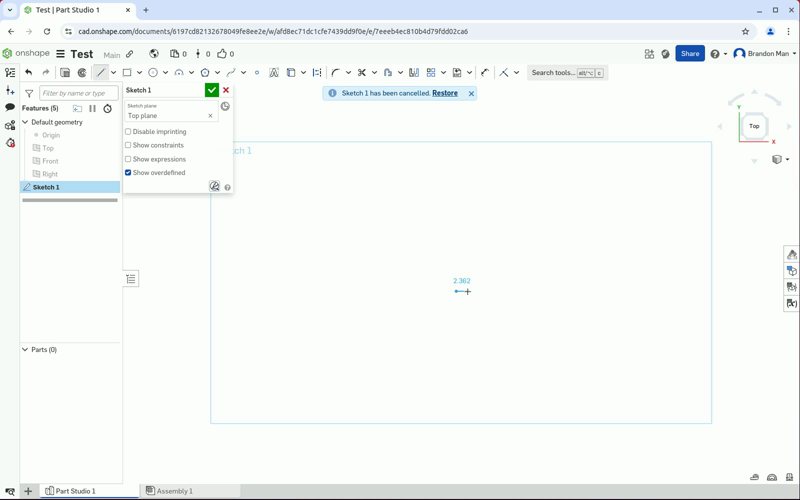
key_up(shift)
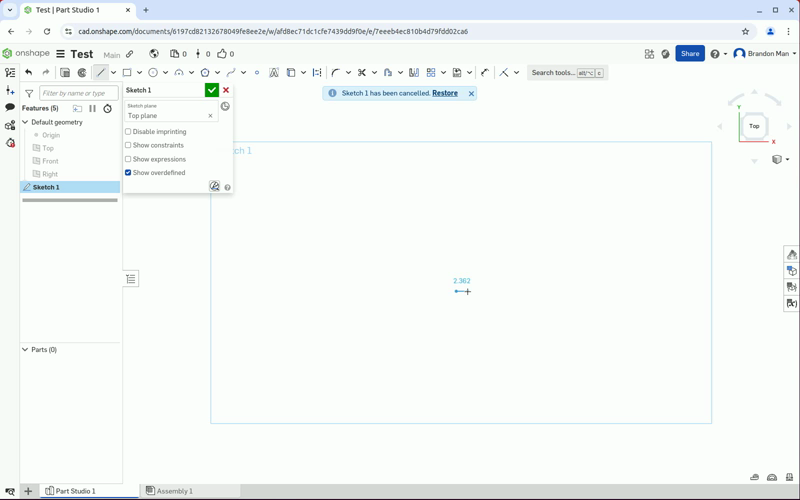
key_down(shift)
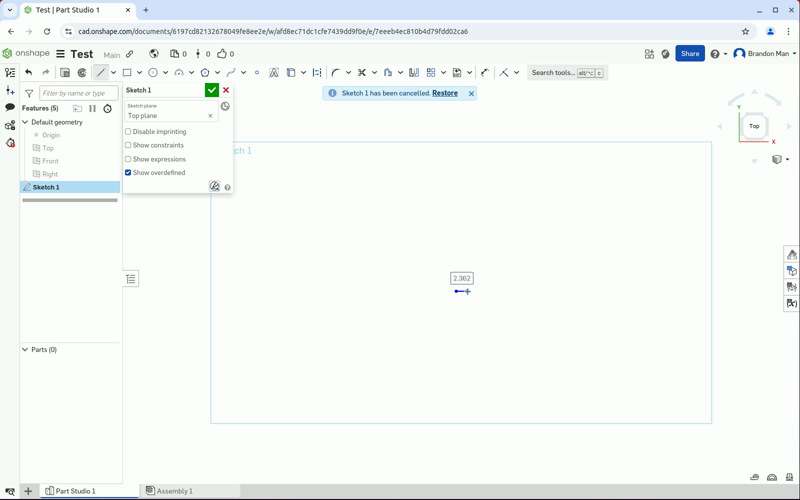
mouse_move(497, 291)
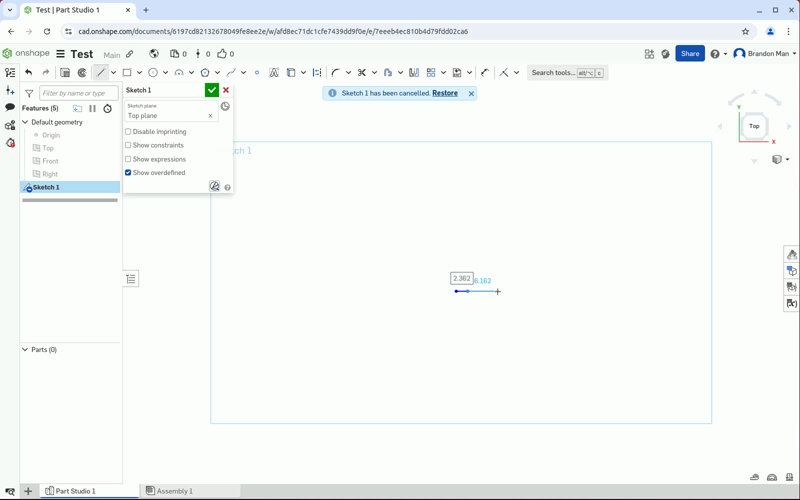
mouse_move(467, 279)
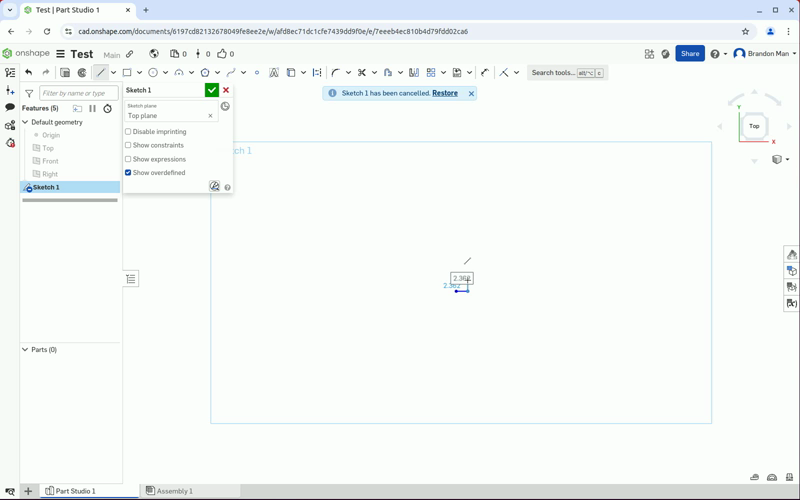
click(467, 279)
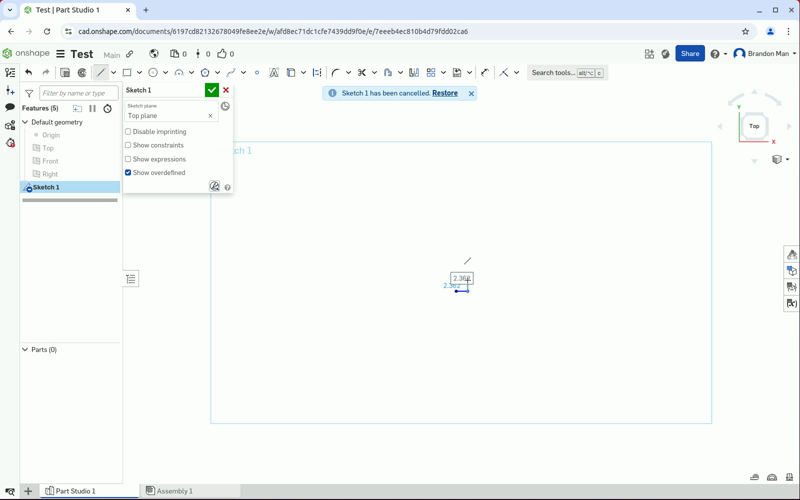
key_up(shift)
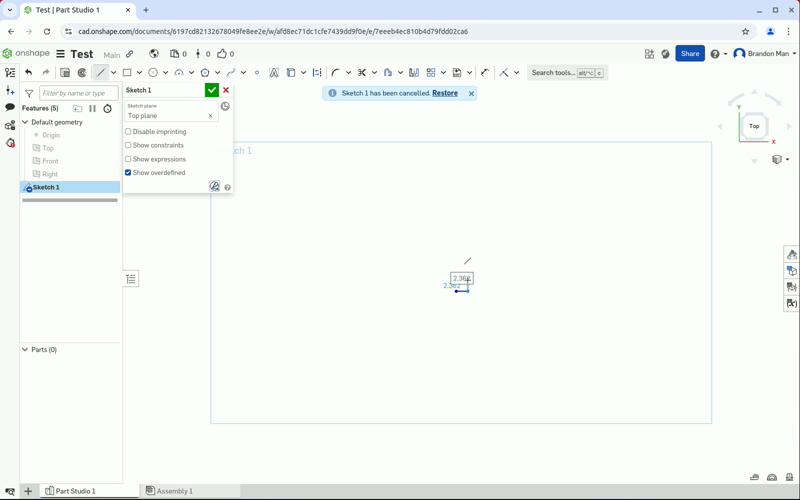
key_down(shift)
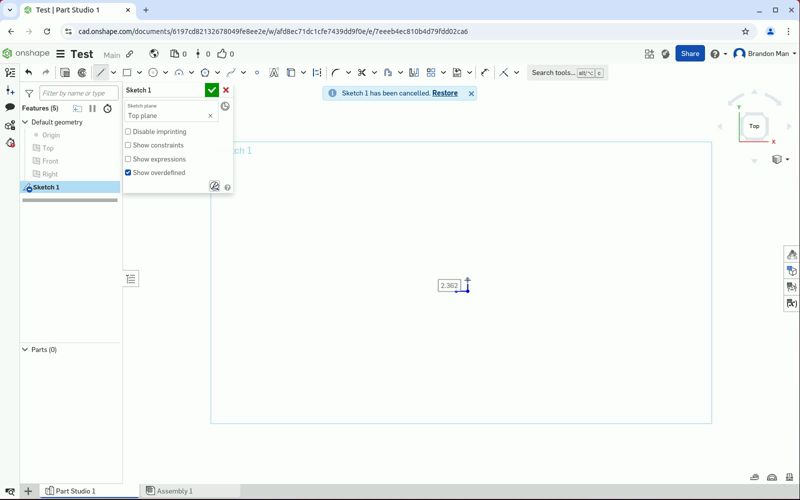
mouse_move(497, 279)
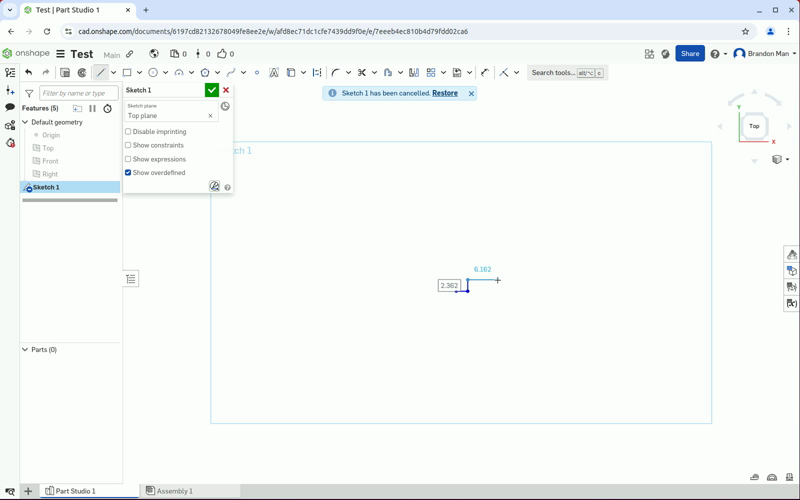
mouse_move(456, 279)
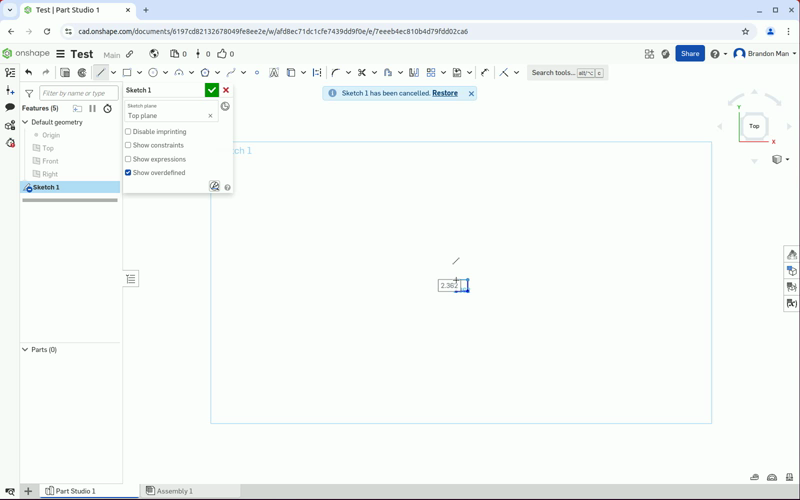
click(456, 279)
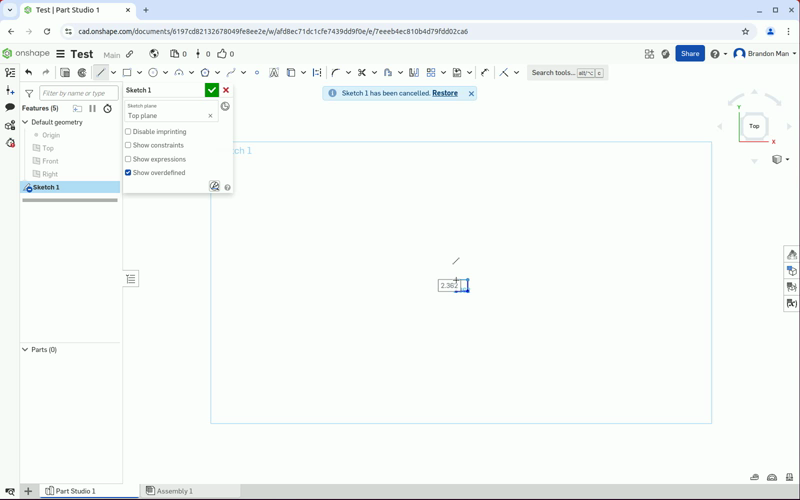
key_up(shift)
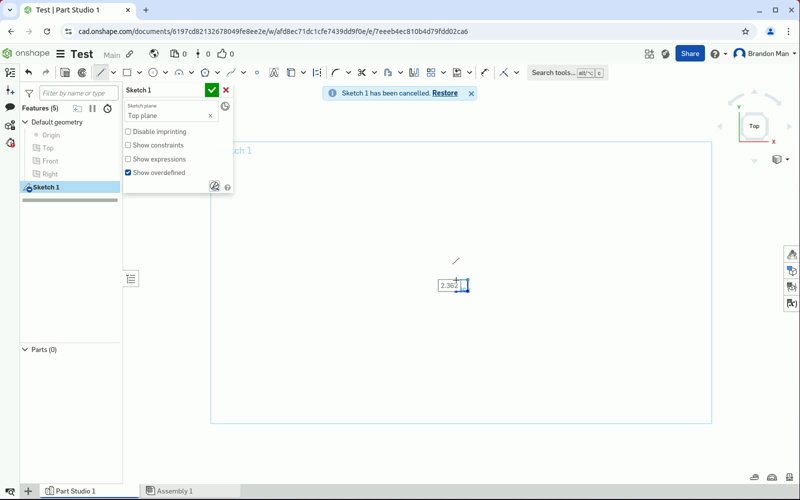
mouse_move(486, 279)
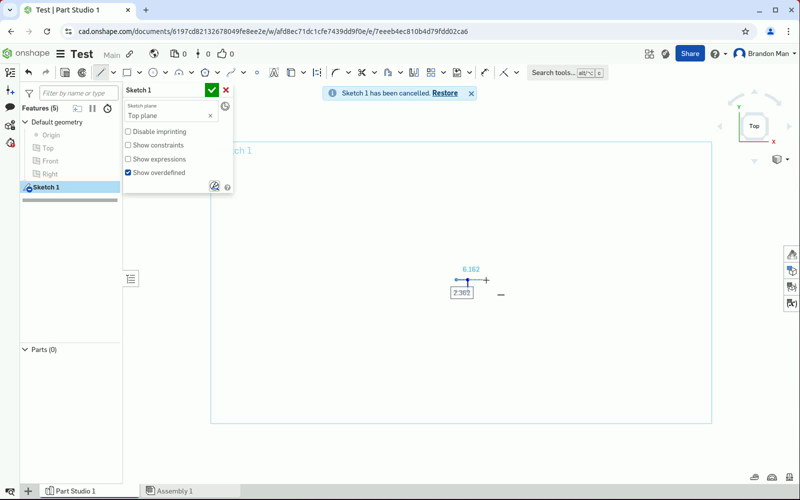
key_down(shift)
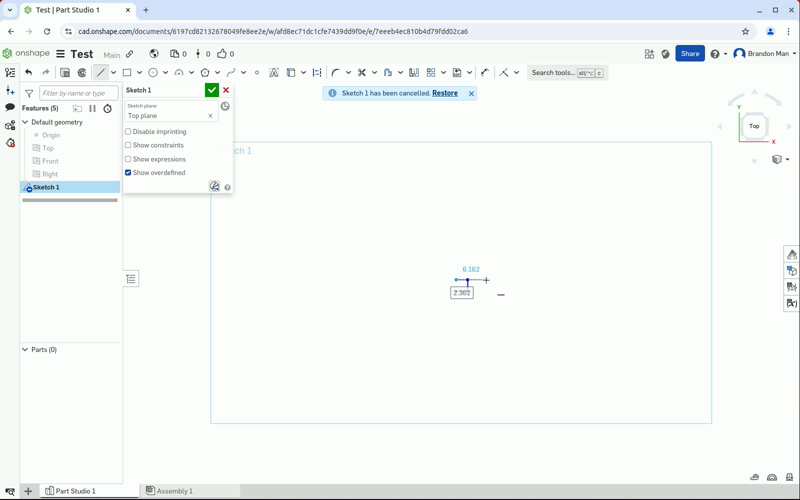
mouse_move(456, 291)
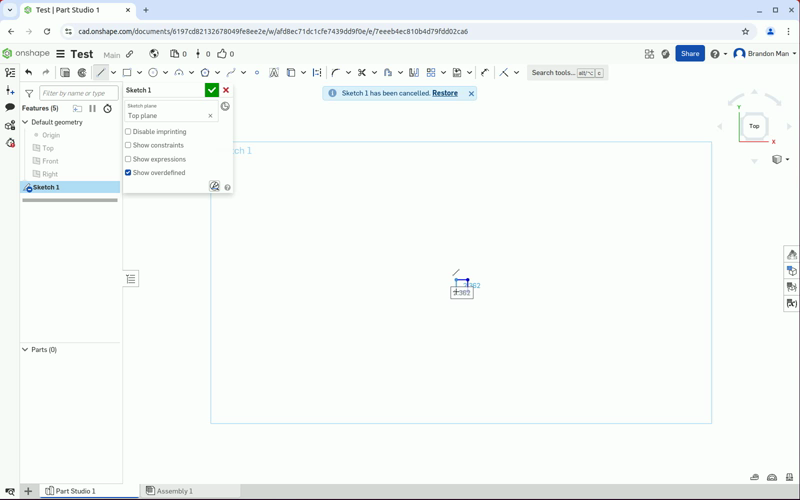
key_up(shift)
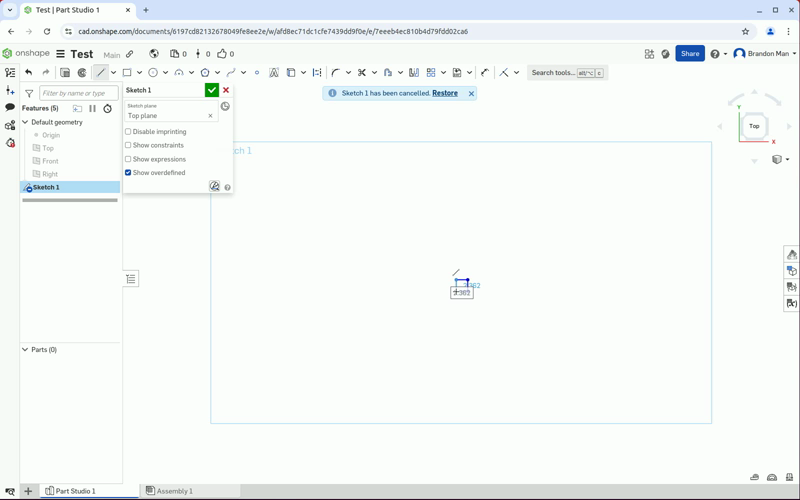
click(456, 291)
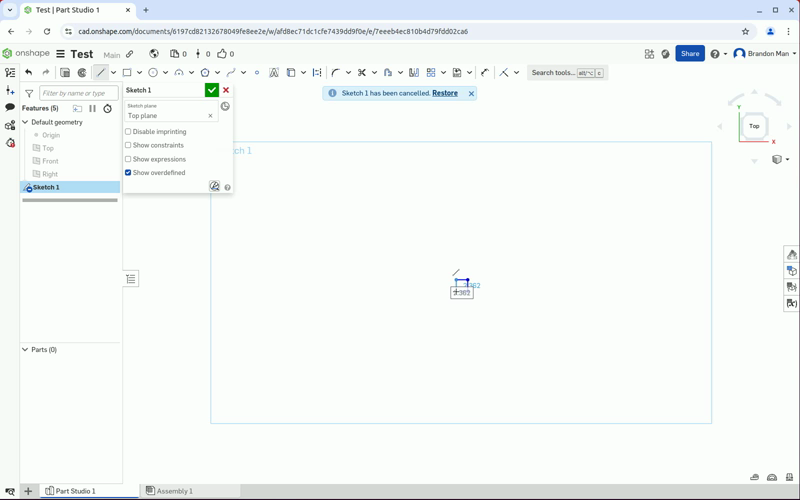
key(esc)
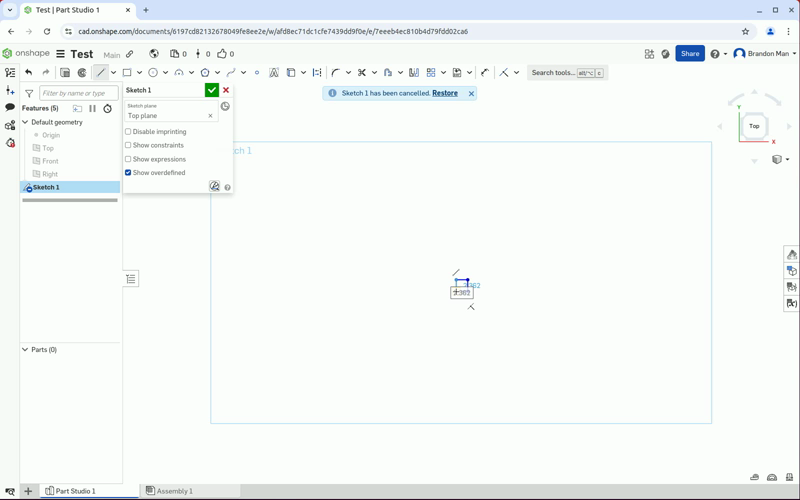
mouse_move(466, 280)
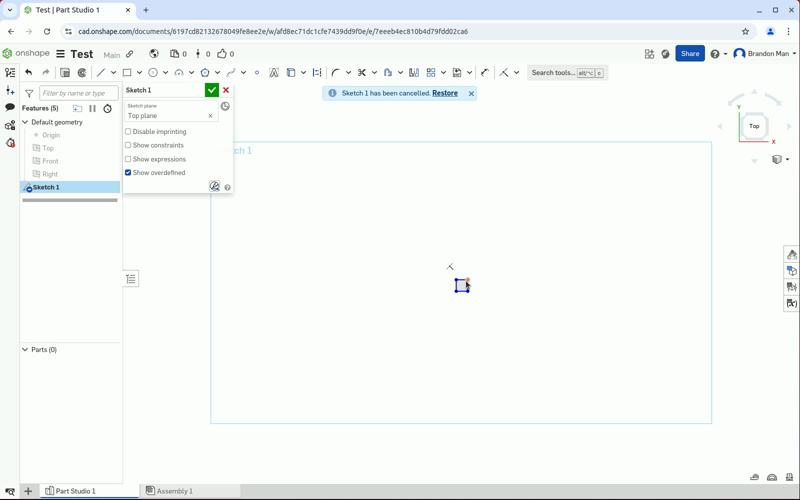
scroll(6)
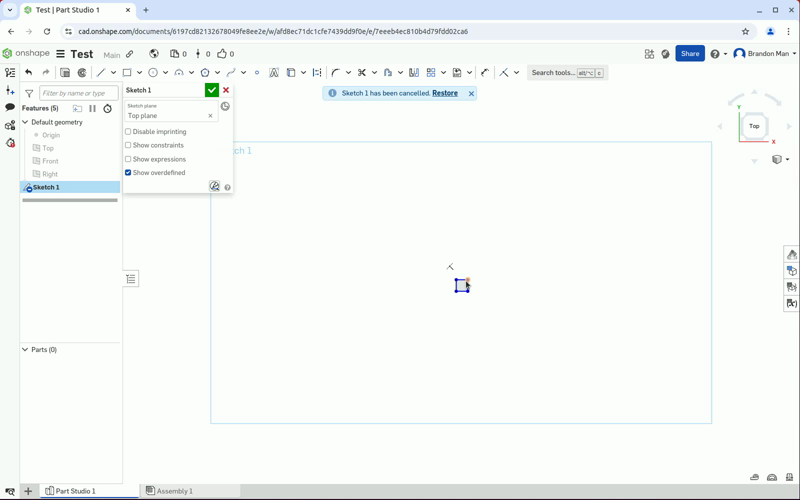
scroll(6)
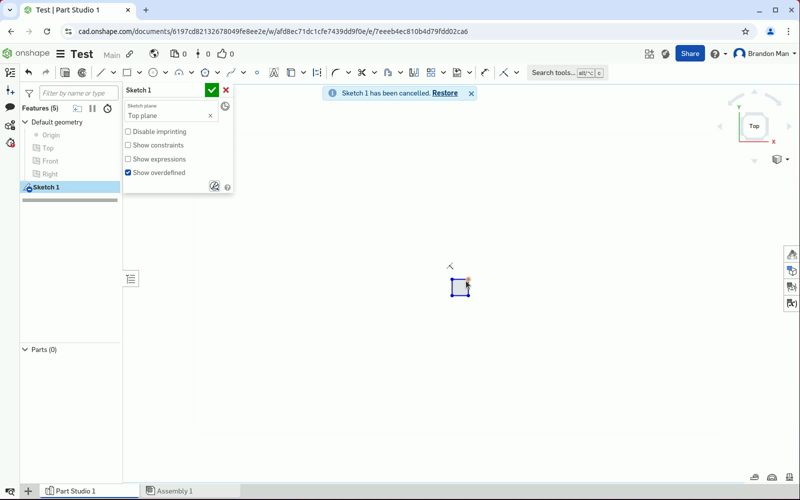
scroll(6)
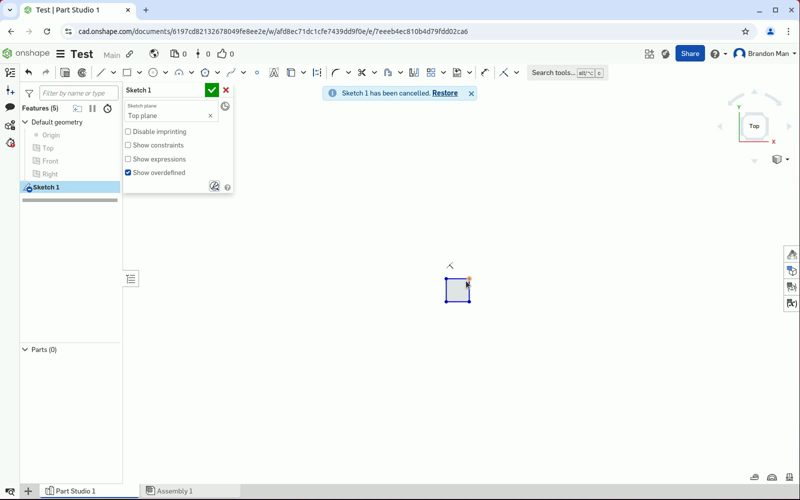
scroll(6)
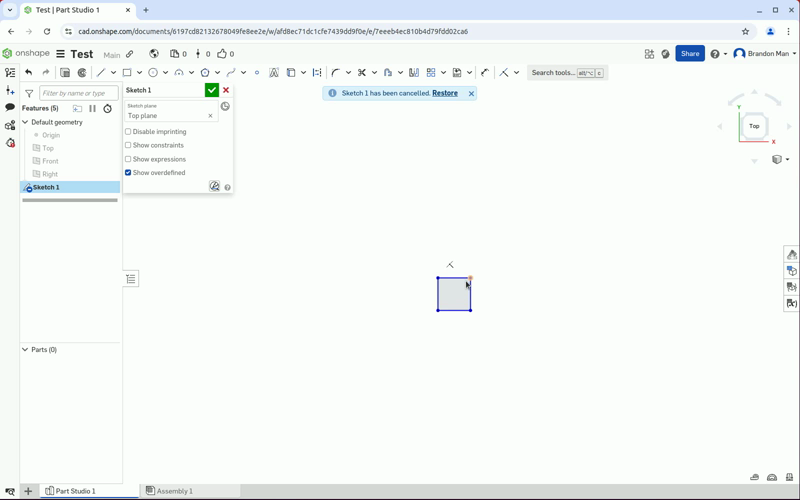
scroll(6)
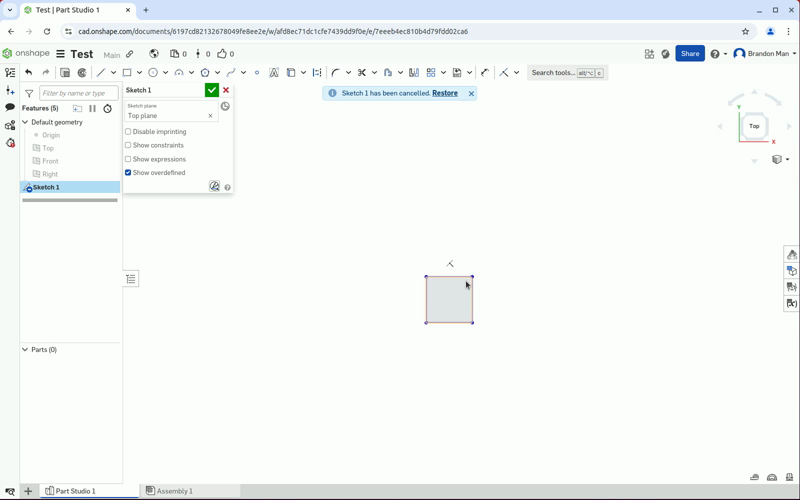
scroll(6)
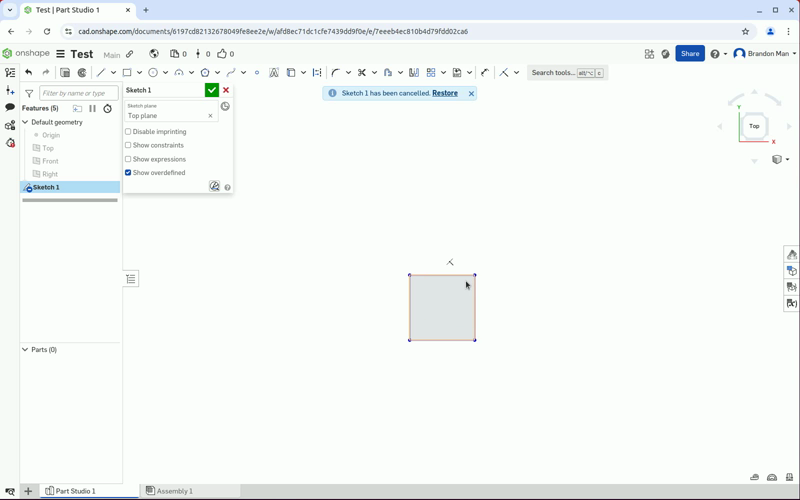
scroll(6)
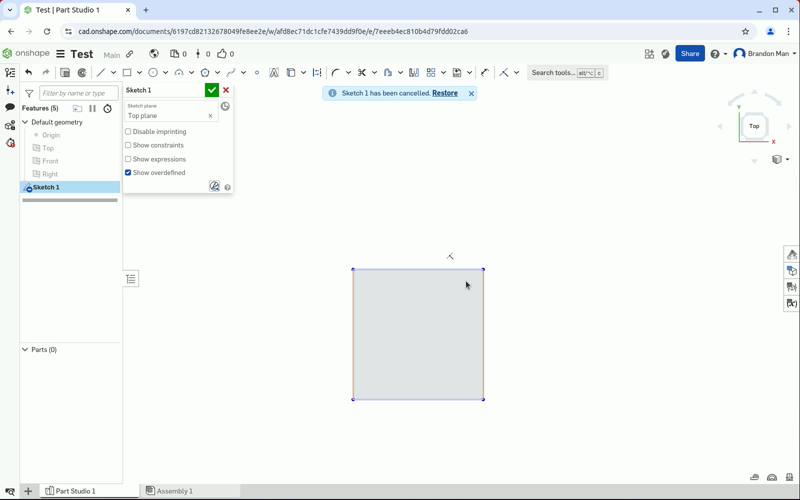
click(466, 280)
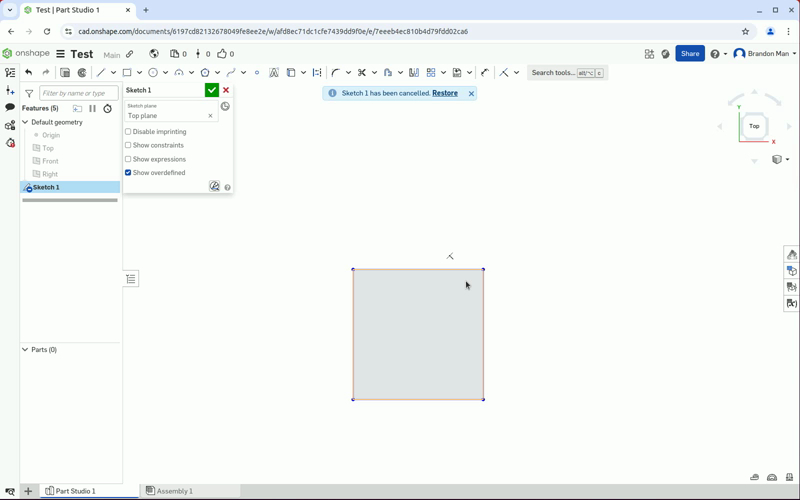
scroll(-6)
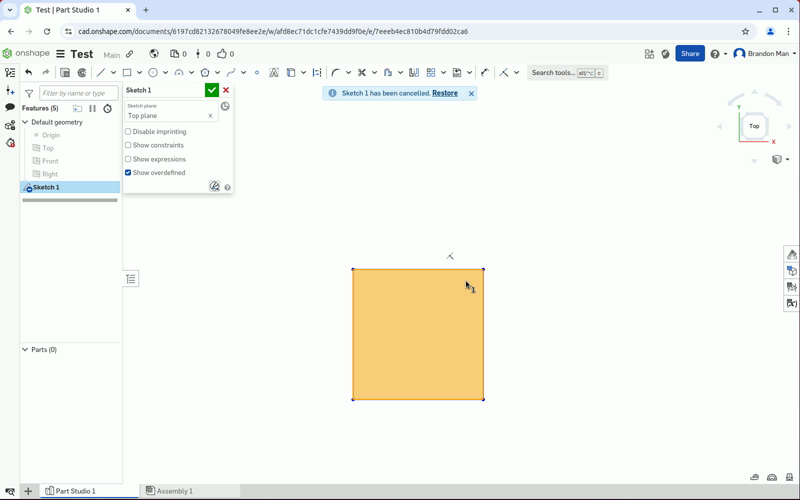
scroll(-6)
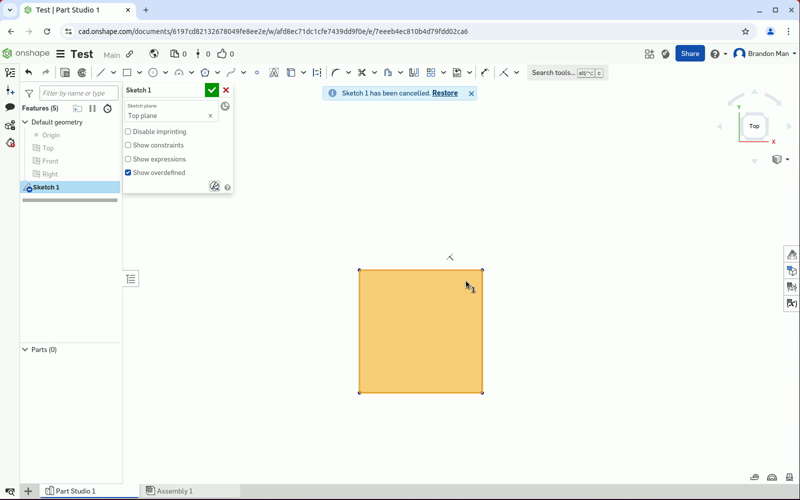
scroll(-6)
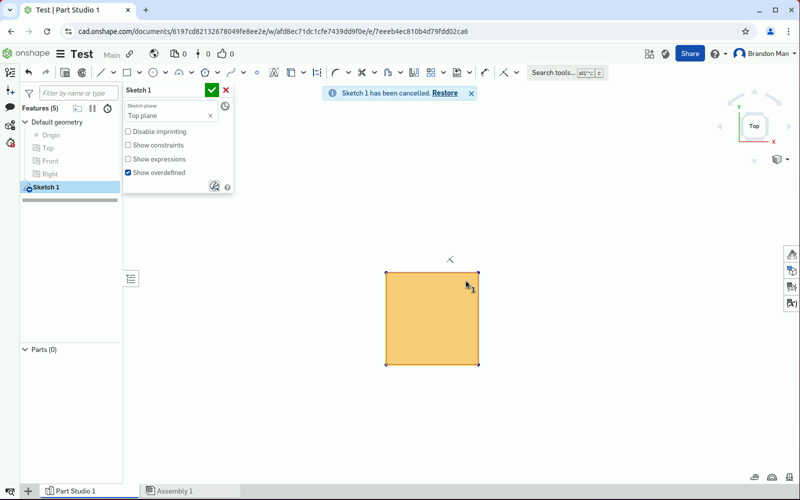
scroll(-6)
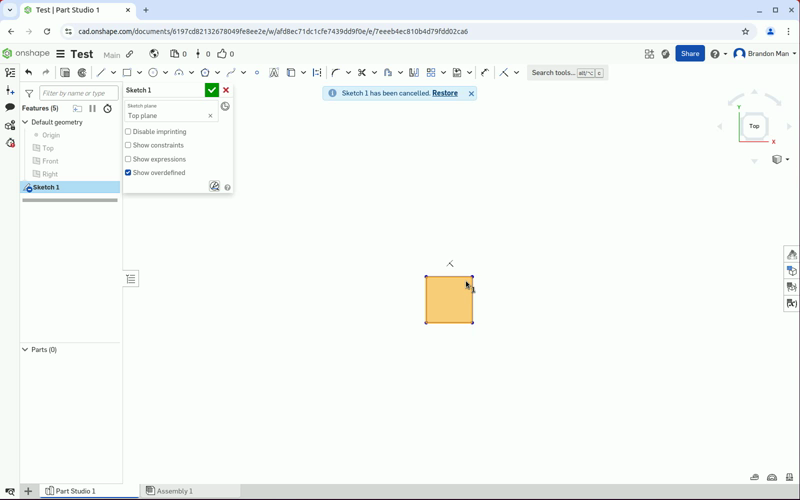
scroll(-6)
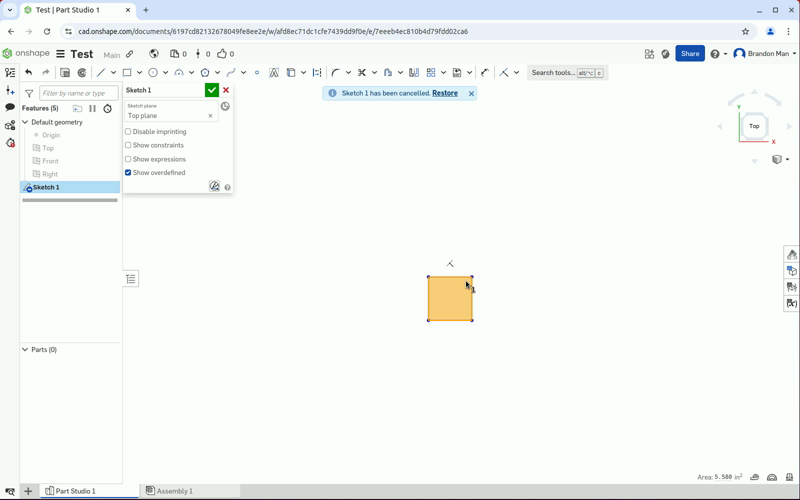
scroll(-6)
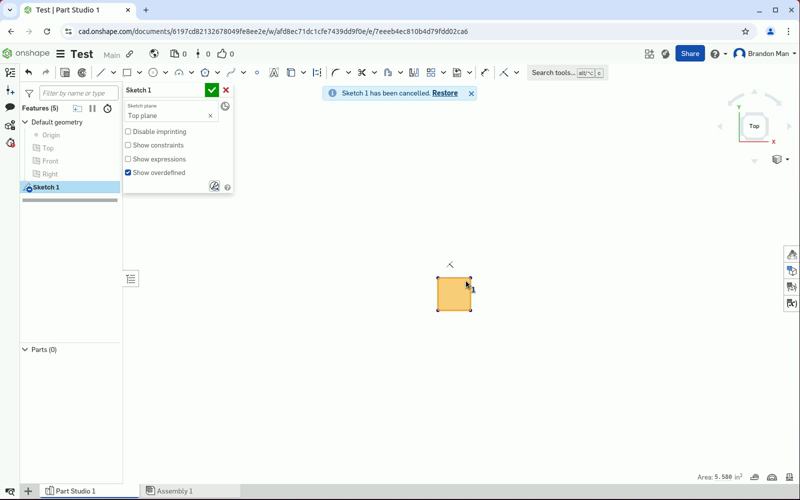
scroll(-6)
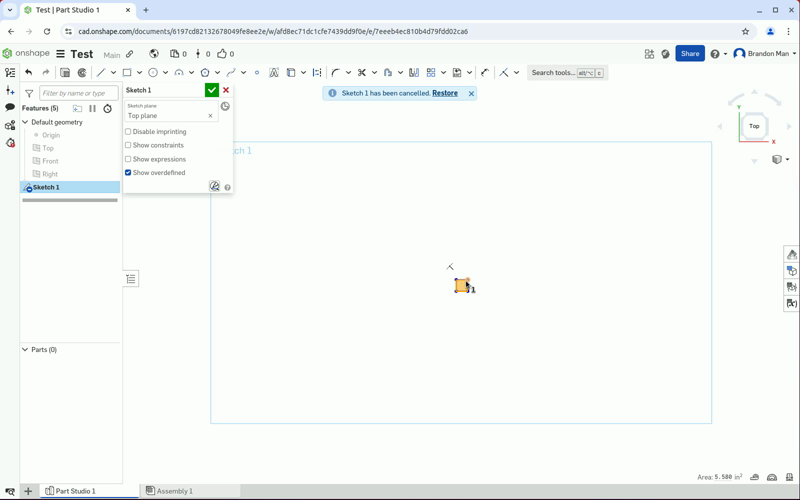
mouse_move(73, 352)
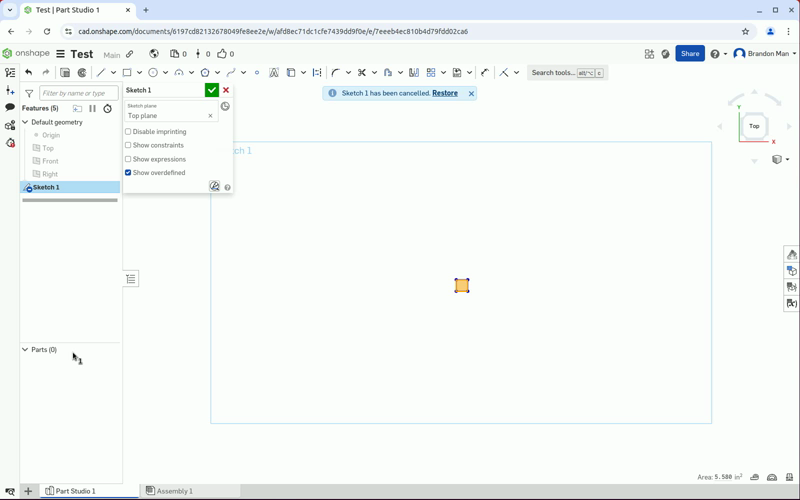
key(shift+y)
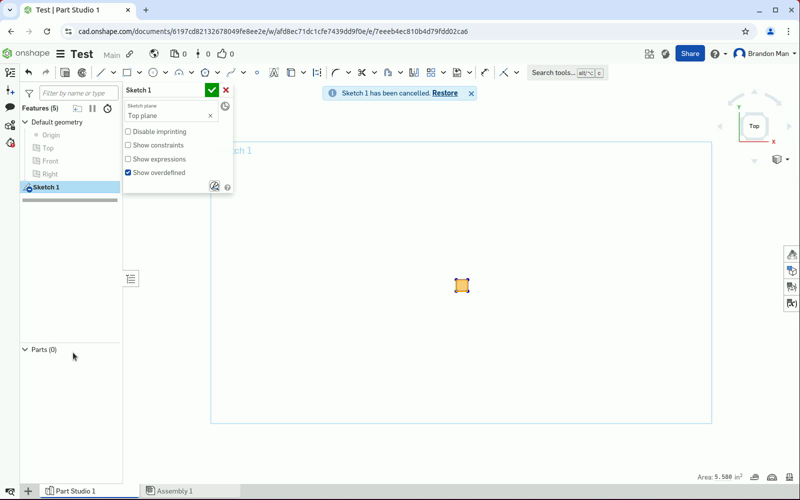
key(shift+e)
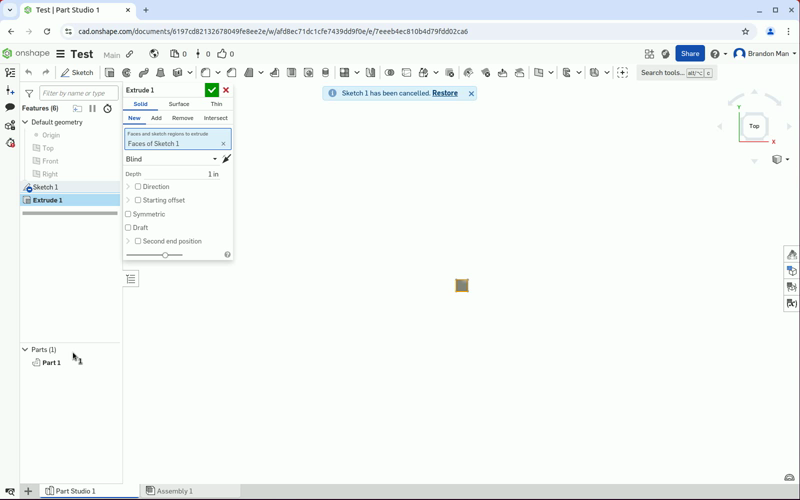
mouse_move(143, 106)
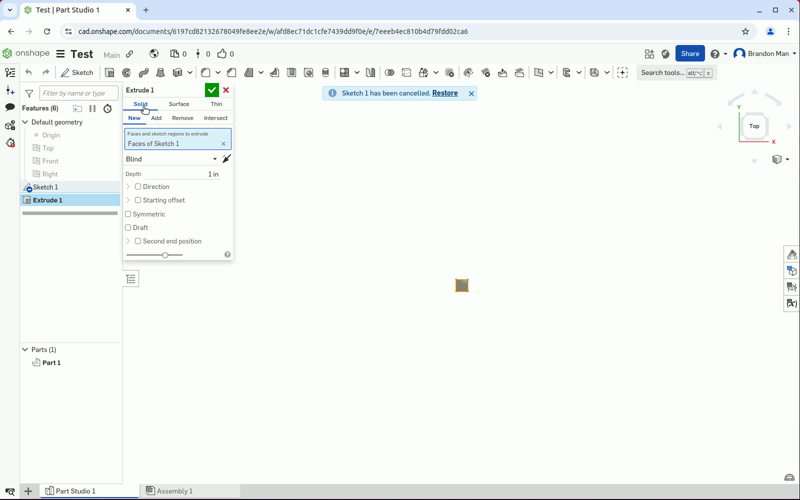
click(143, 106)
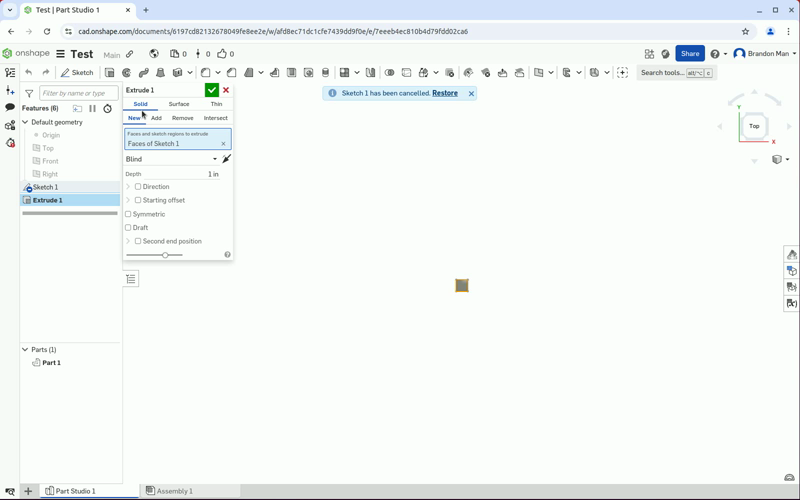
mouse_move(137, 120)
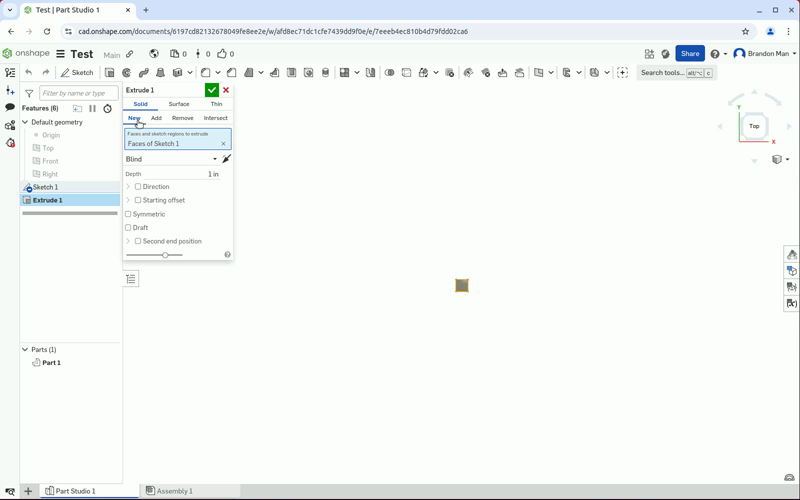
click(137, 120)
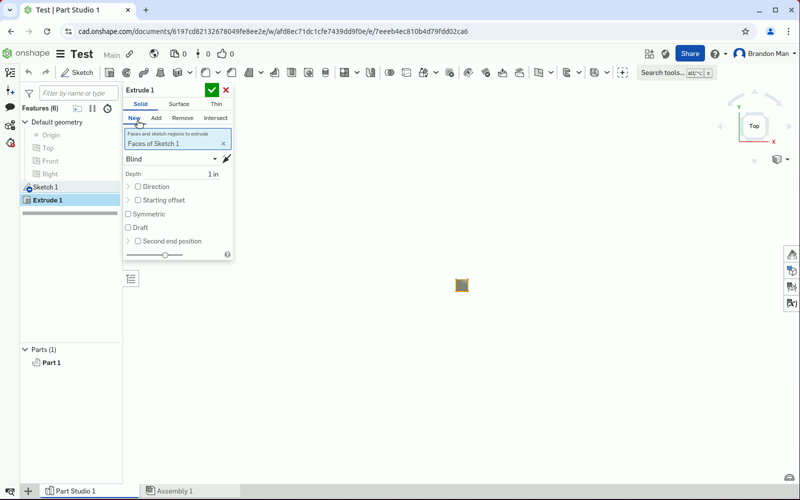
key(tab, 4)
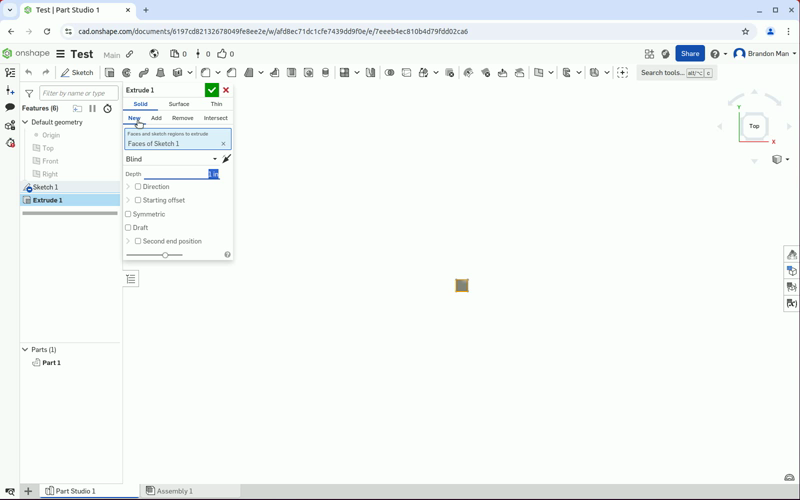
text(23.108)
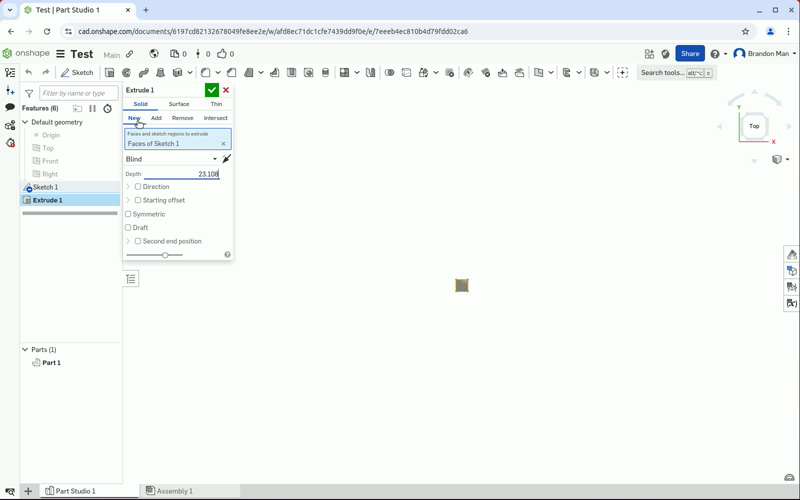
key(enter)
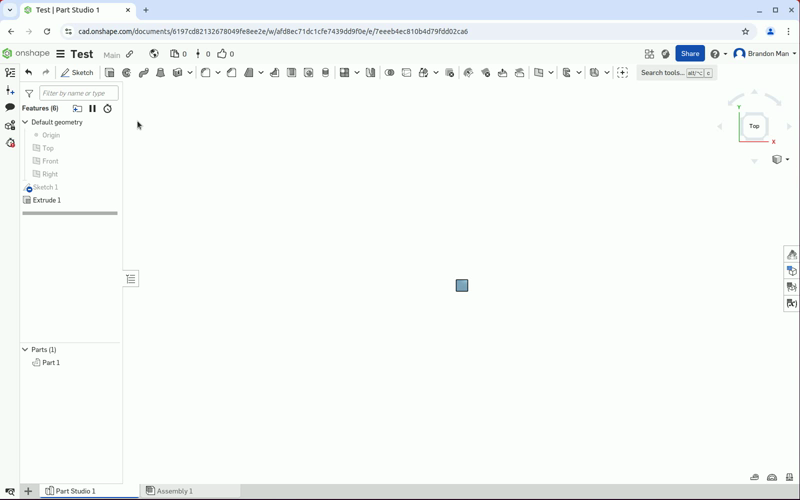
key(shift+h)
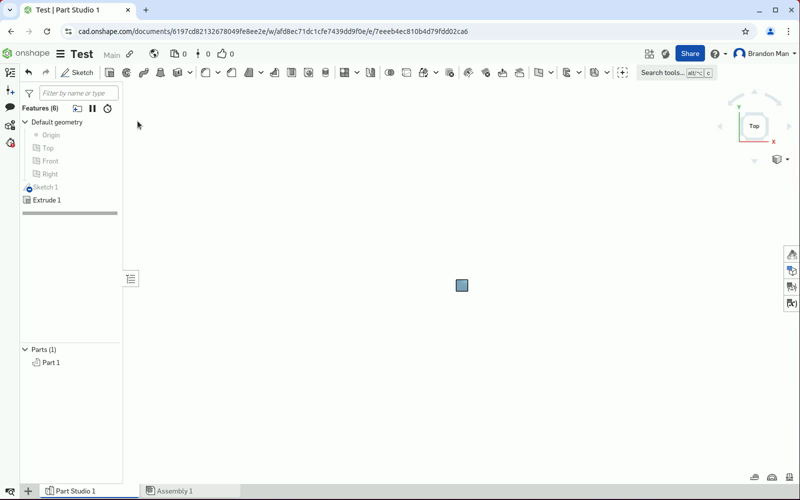
key(shift+h)
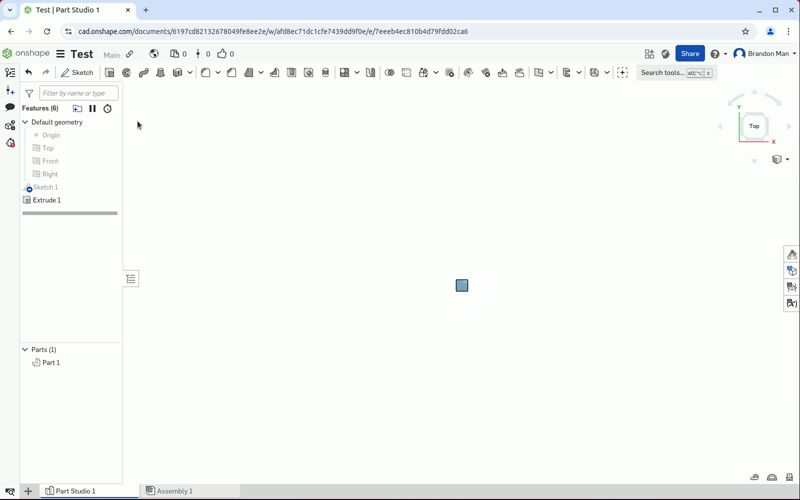
mouse_move(73, 189)
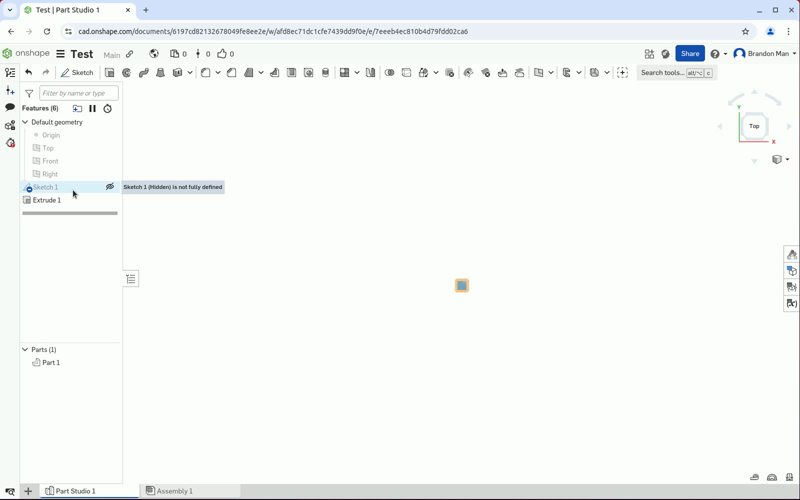
click(73, 189)
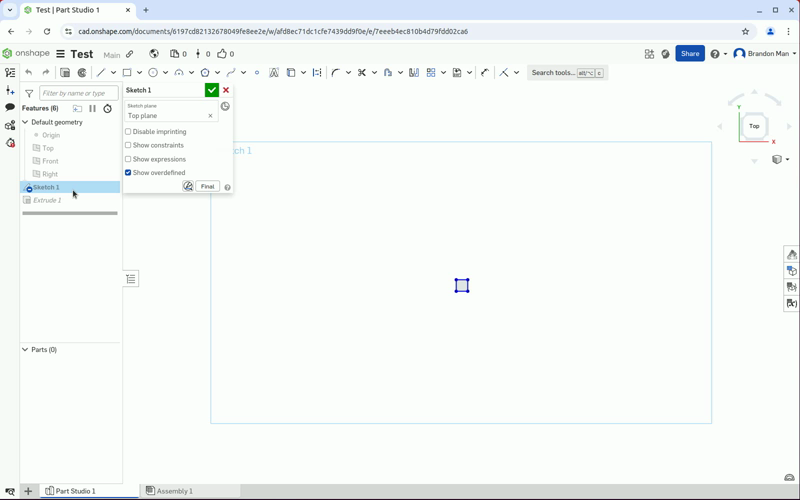
mouse_move(229, 92)
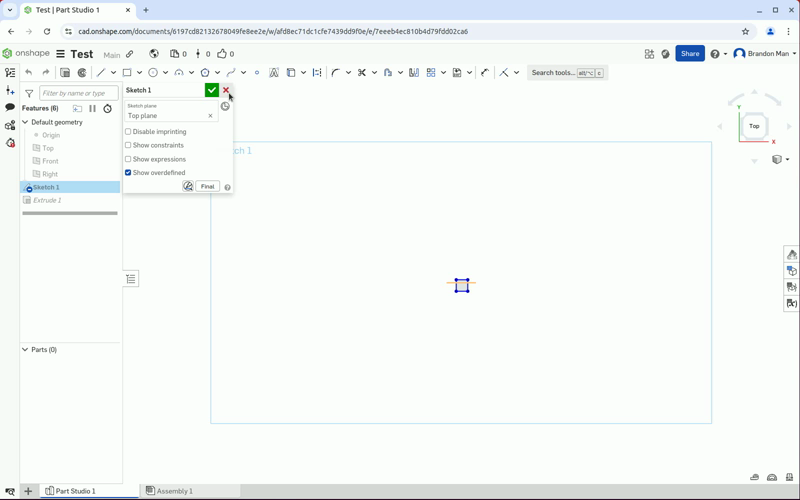
click(229, 92)
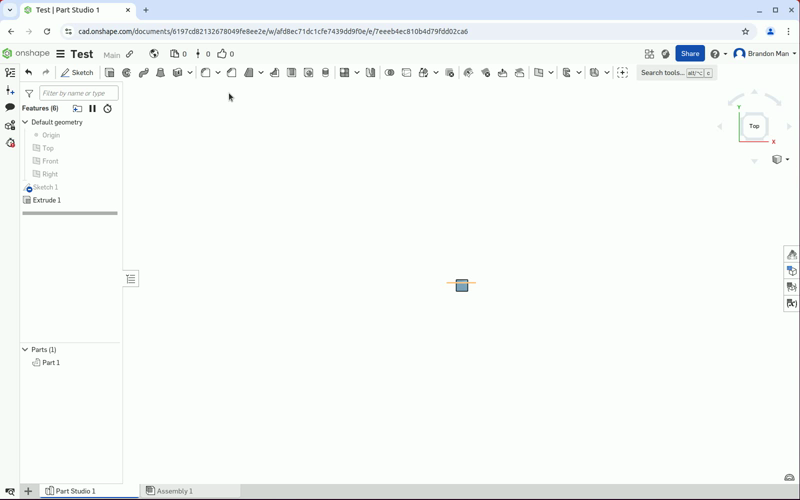
mouse_move(541, 75)
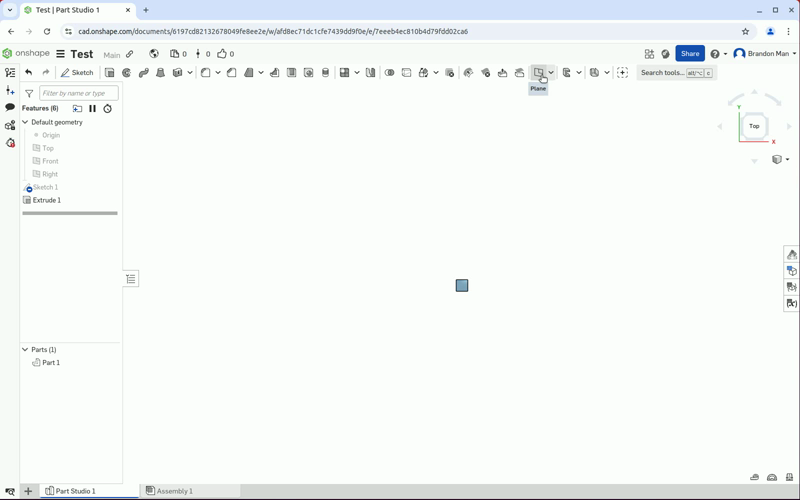
click(541, 75)
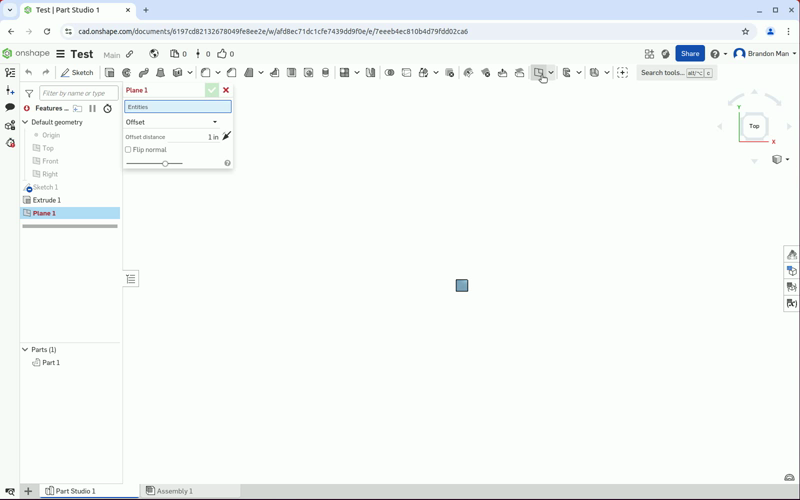
mouse_move(73, 150)
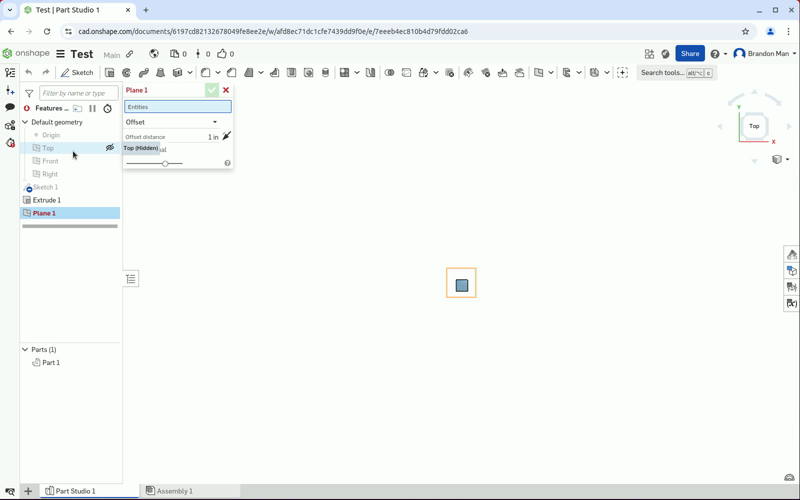
click(73, 150)
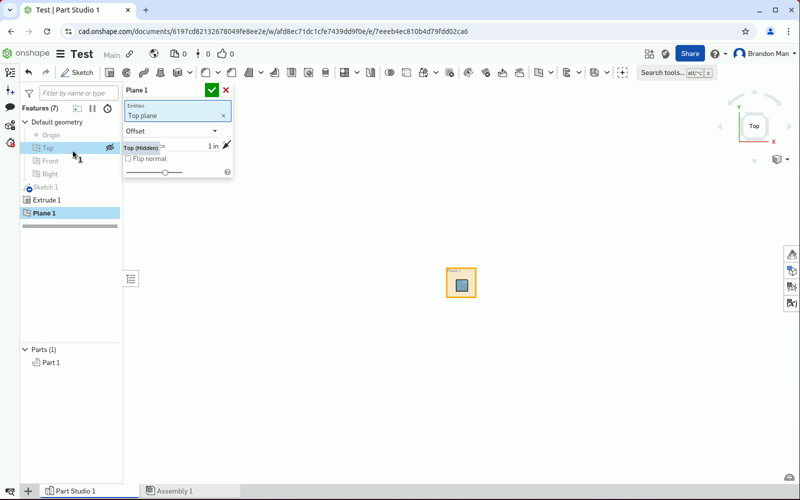
key(tab, 2)
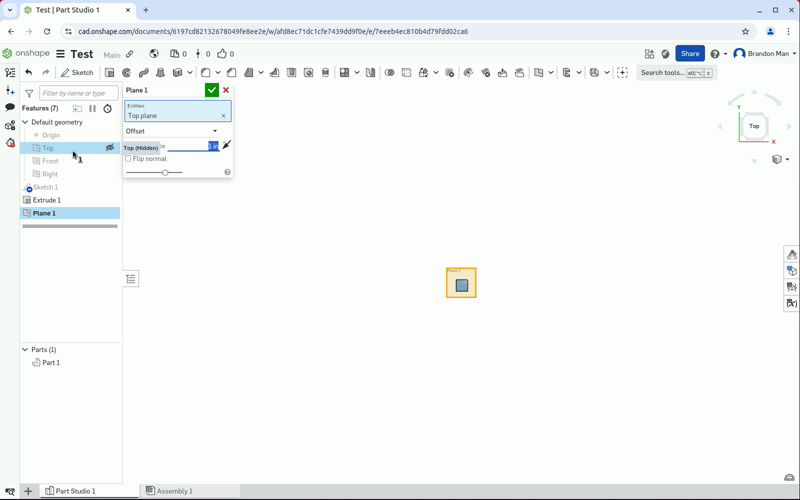
text(23.108)
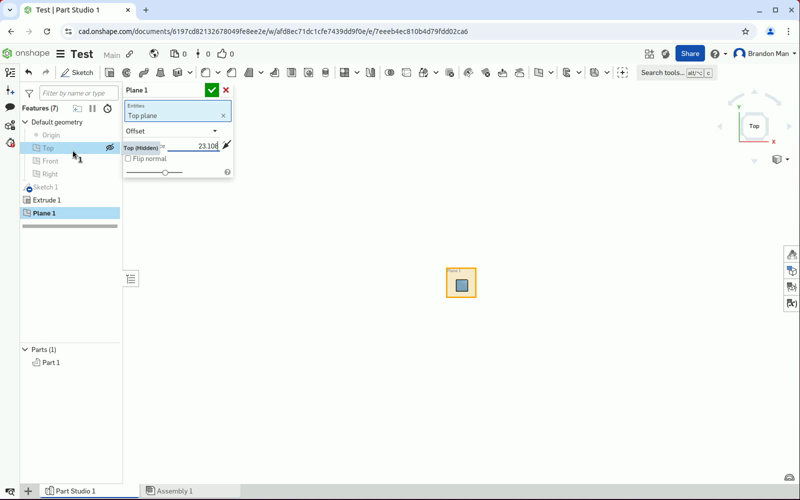
key(enter, 2)
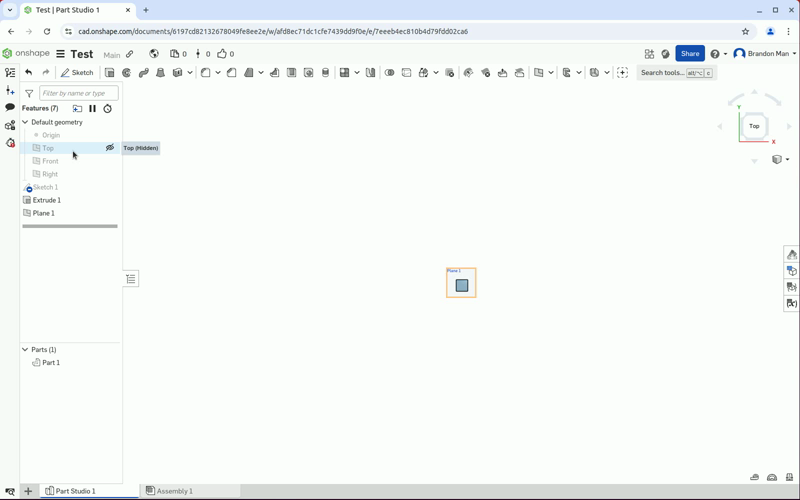
key(shift+s)
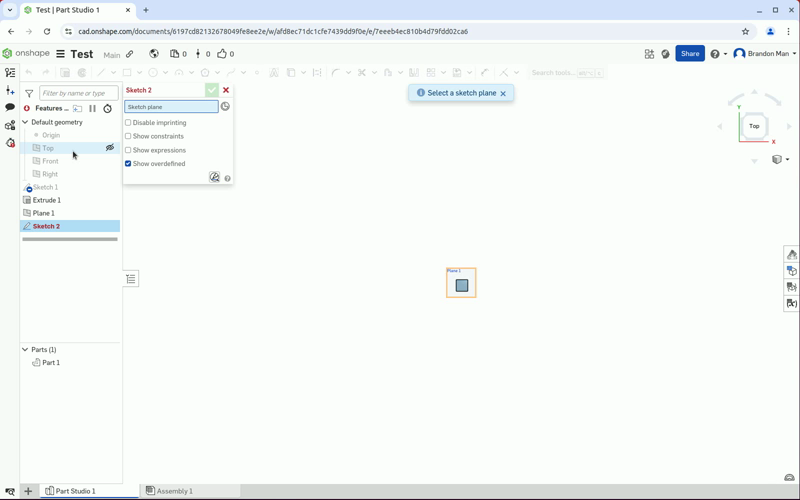
mouse_move(73, 215)
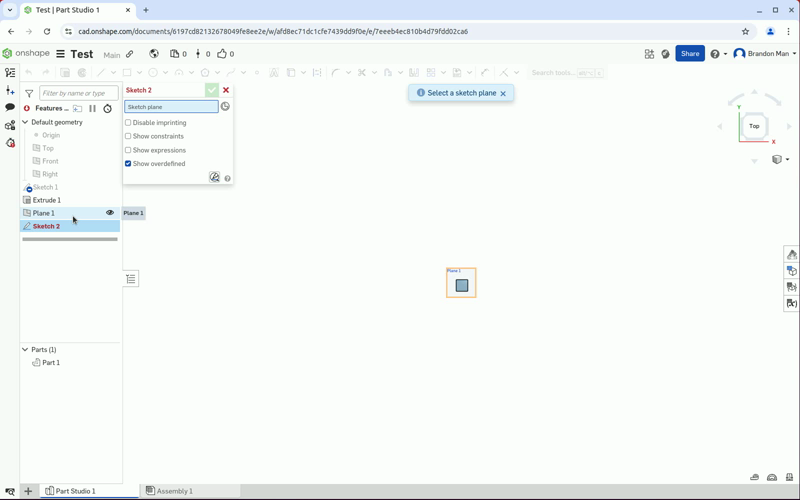
click(73, 215)
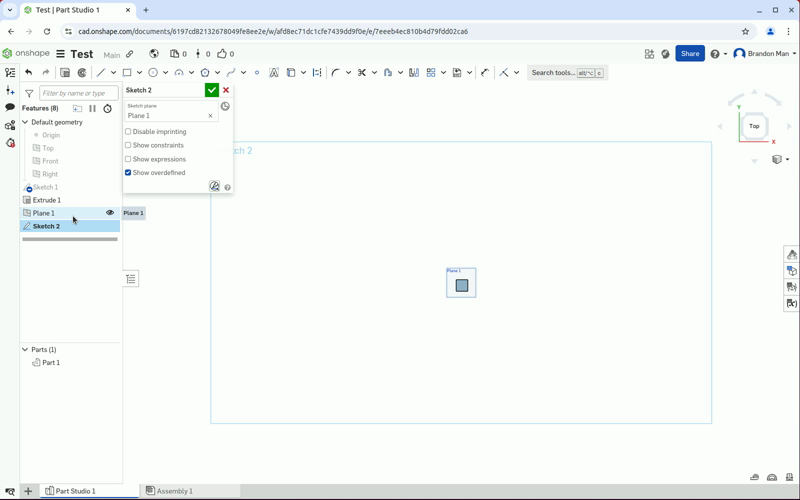
mouse_move(73, 352)
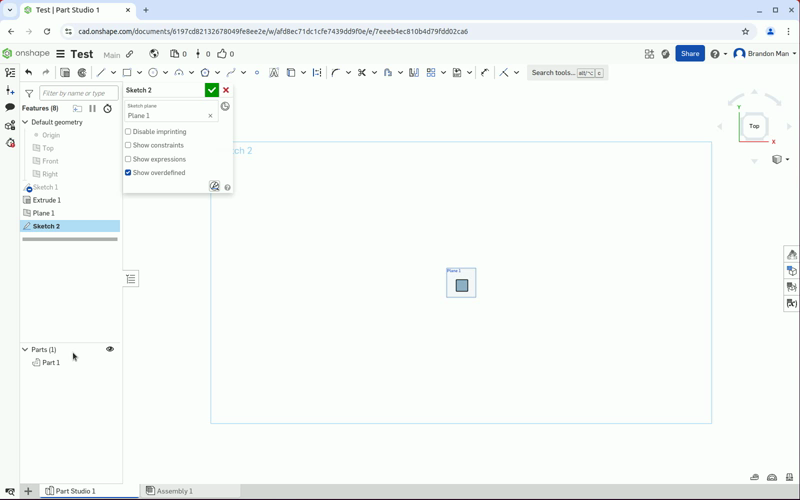
key(y)
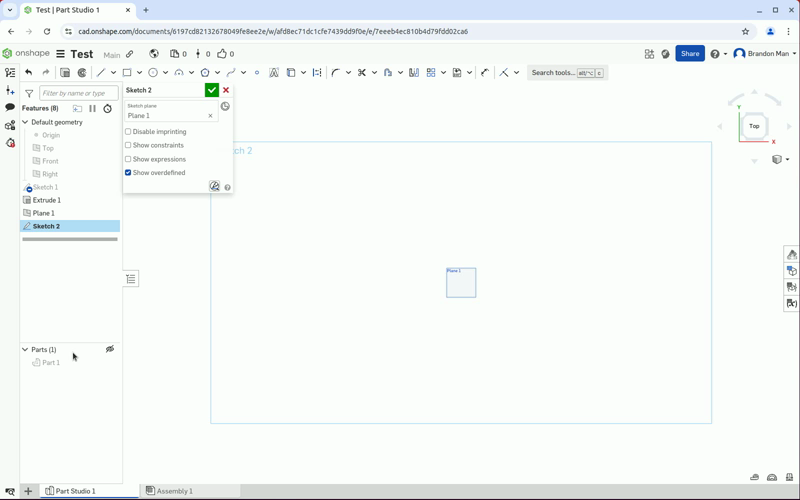
key(c)
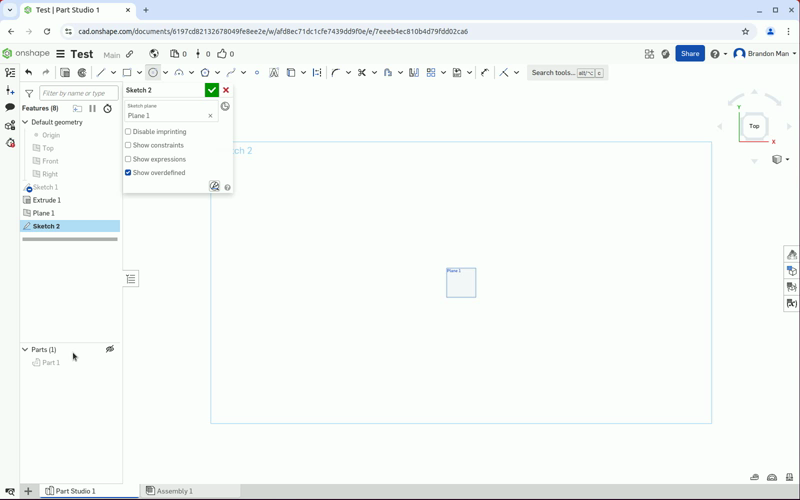
key_down(shift)
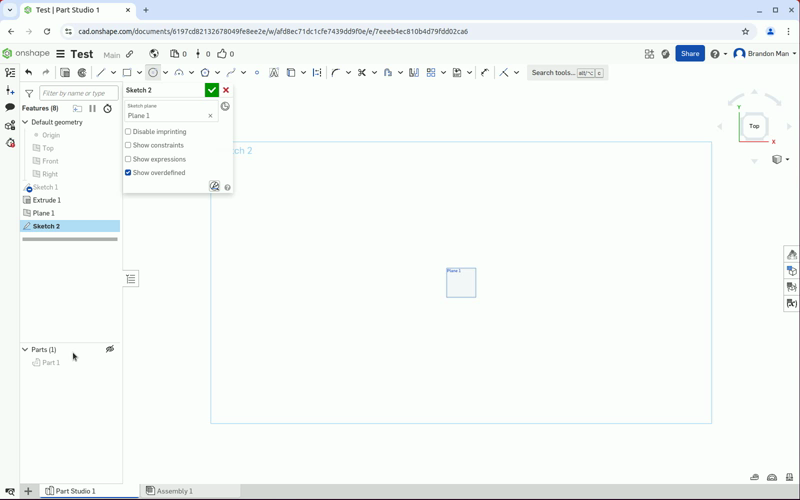
mouse_move(462, 286)
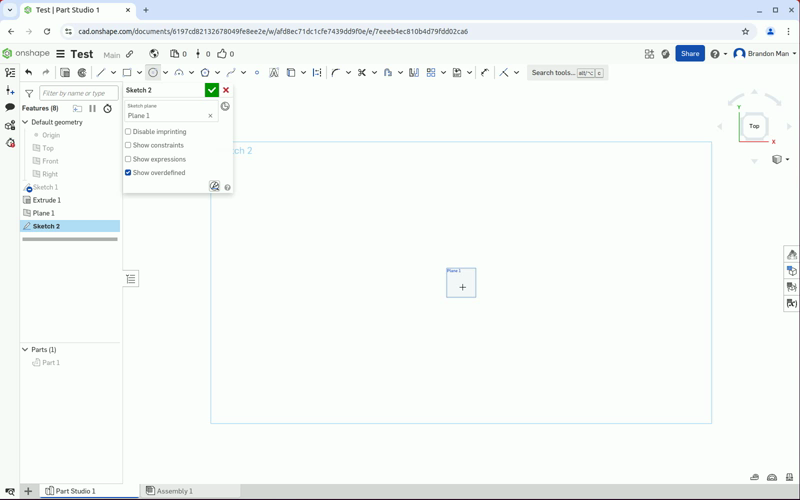
click(462, 286)
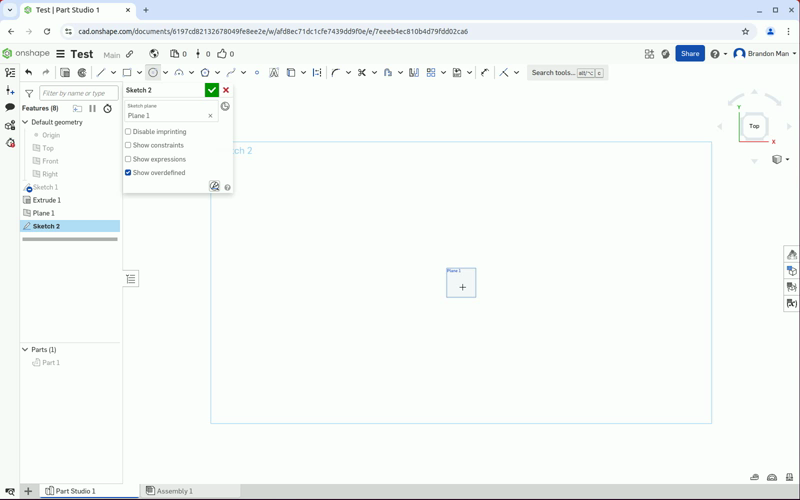
key_up(shift)
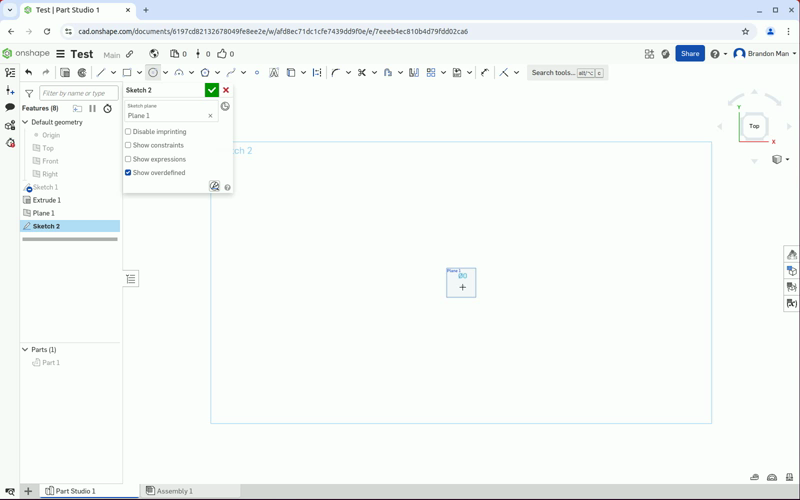
mouse_move(464, 286)
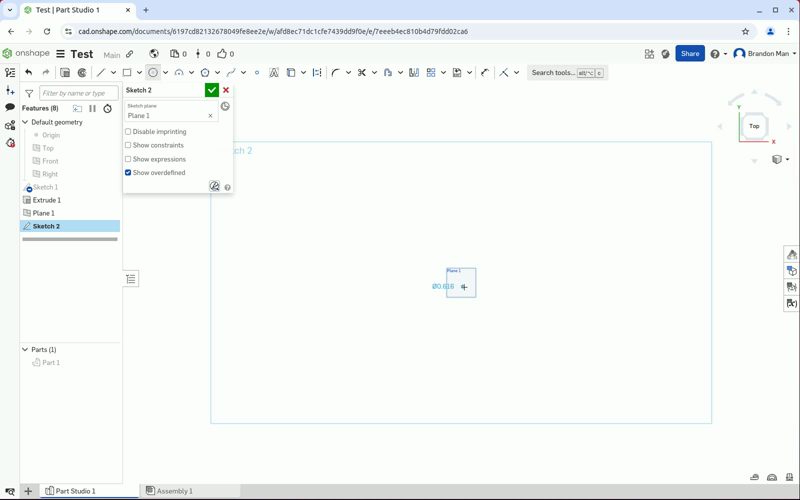
scroll(6)
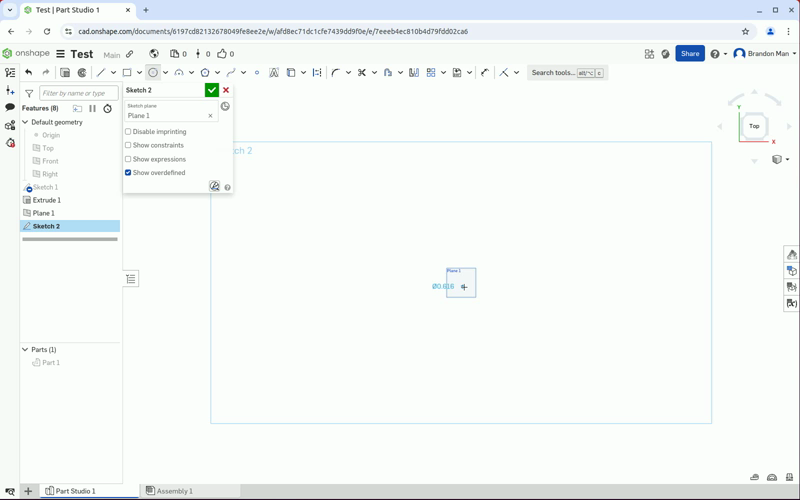
scroll(6)
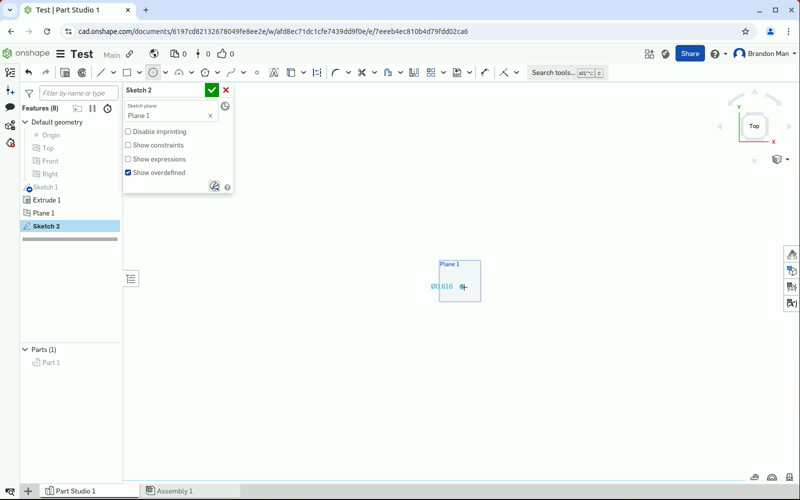
scroll(6)
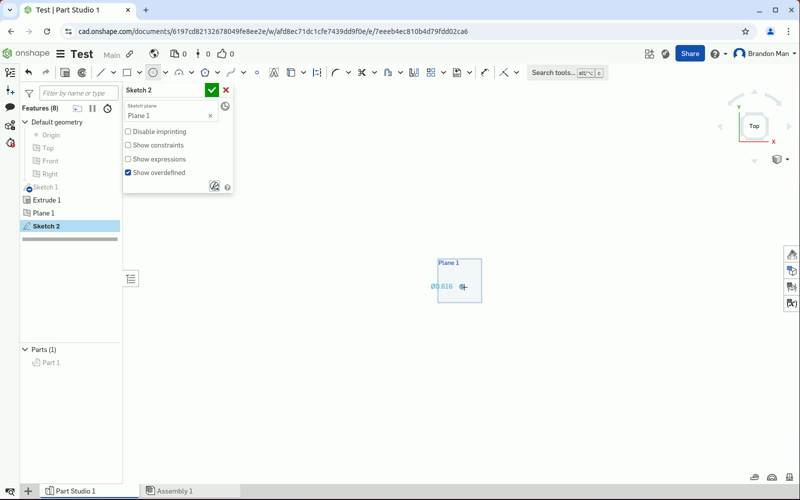
scroll(6)
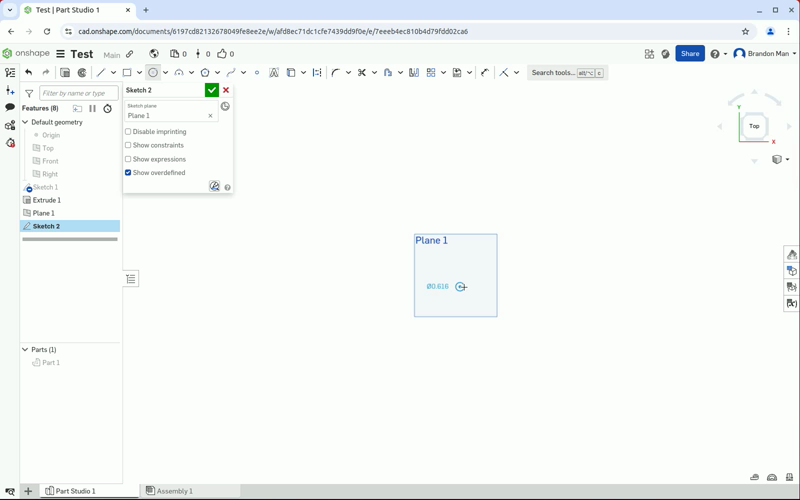
scroll(6)
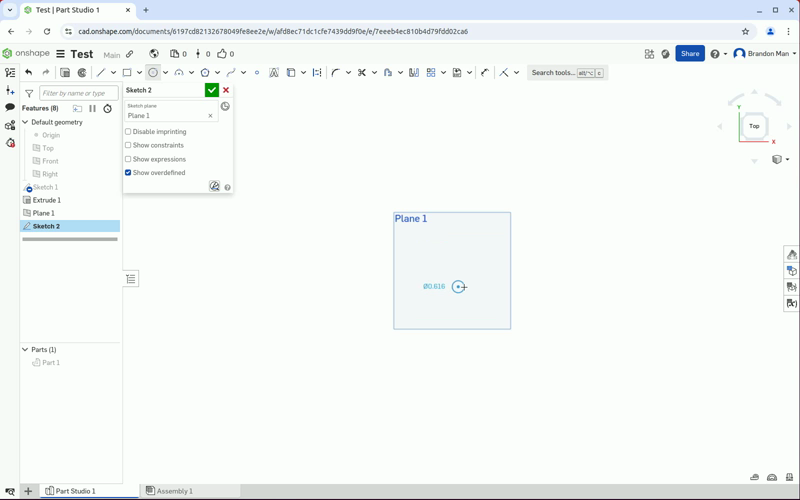
scroll(6)
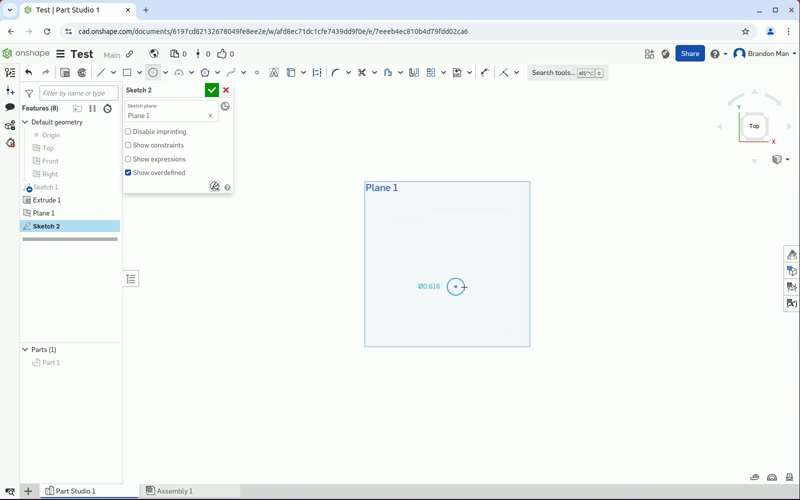
scroll(6)
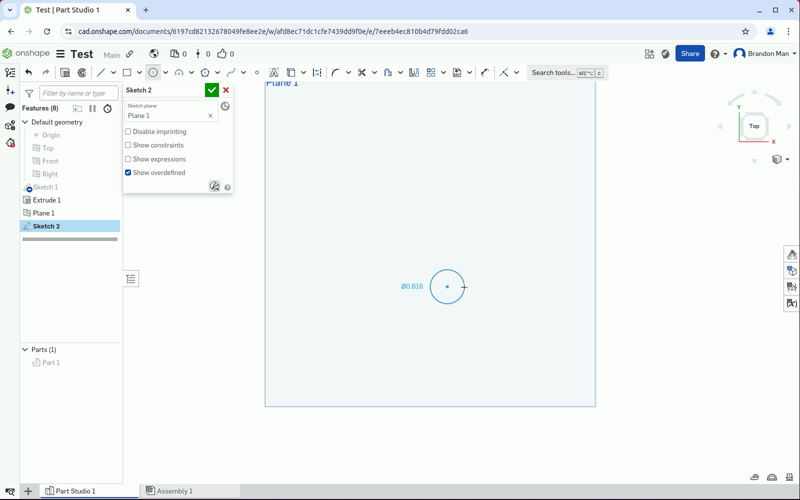
click(464, 286)
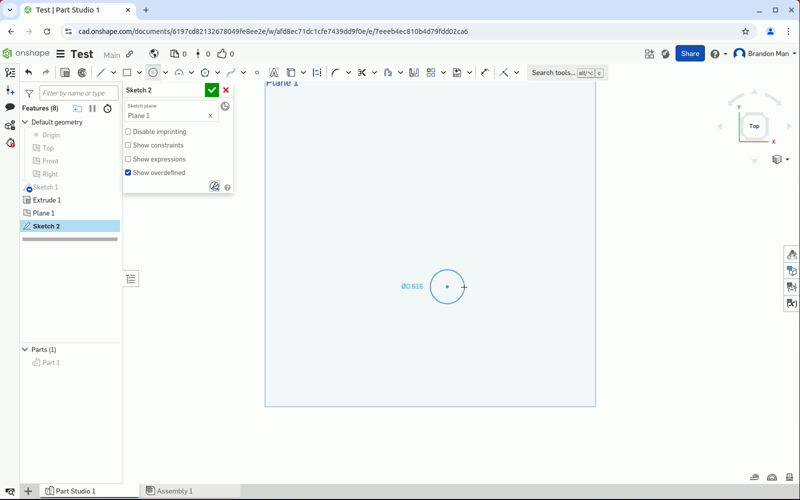
scroll(-6)
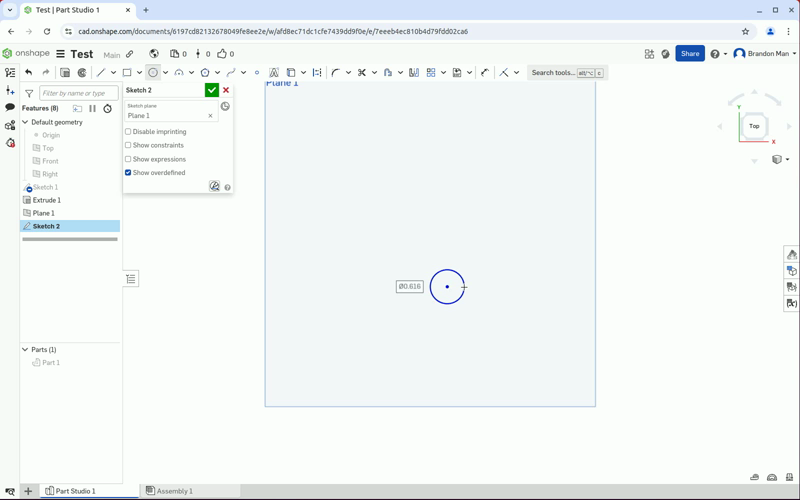
scroll(-6)
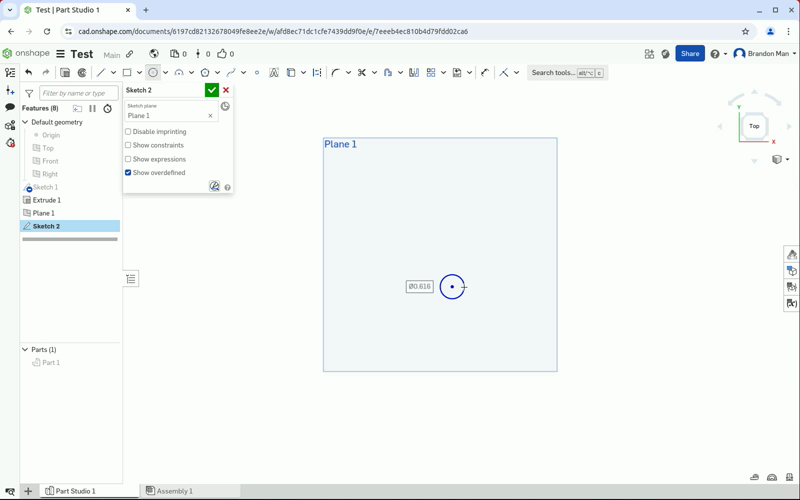
scroll(-6)
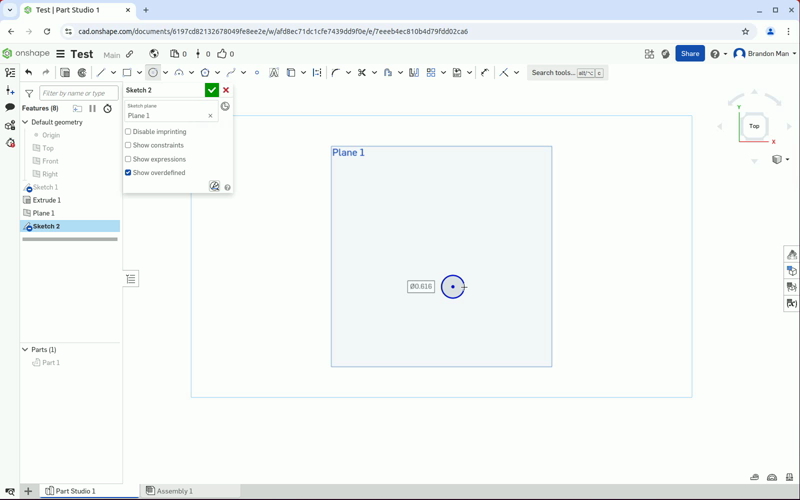
scroll(-6)
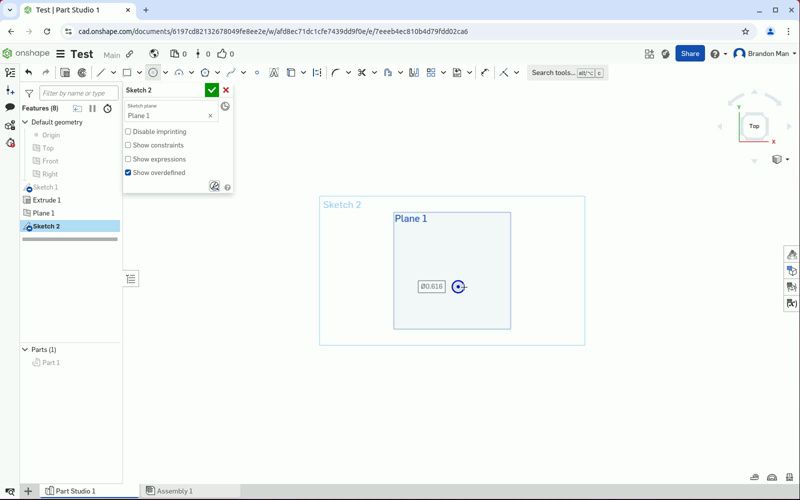
scroll(-6)
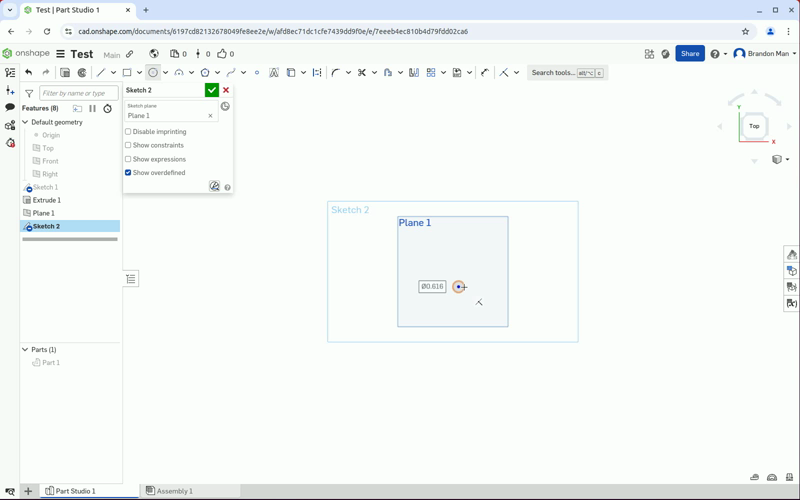
scroll(-6)
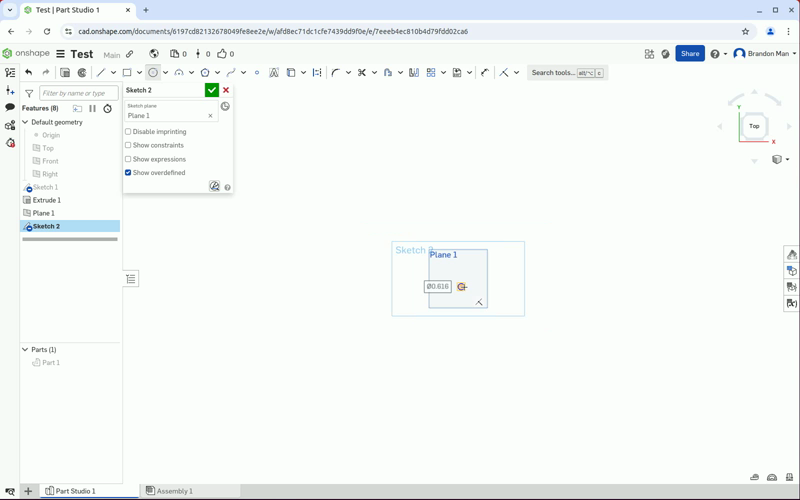
scroll(-6)
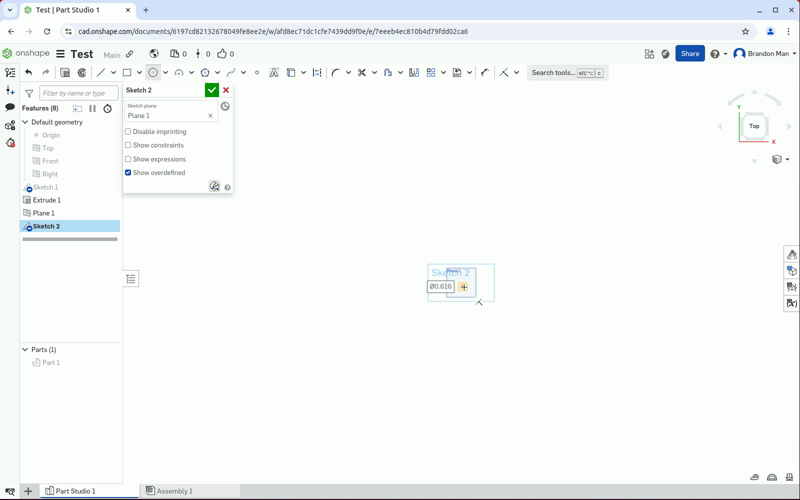
key(esc)
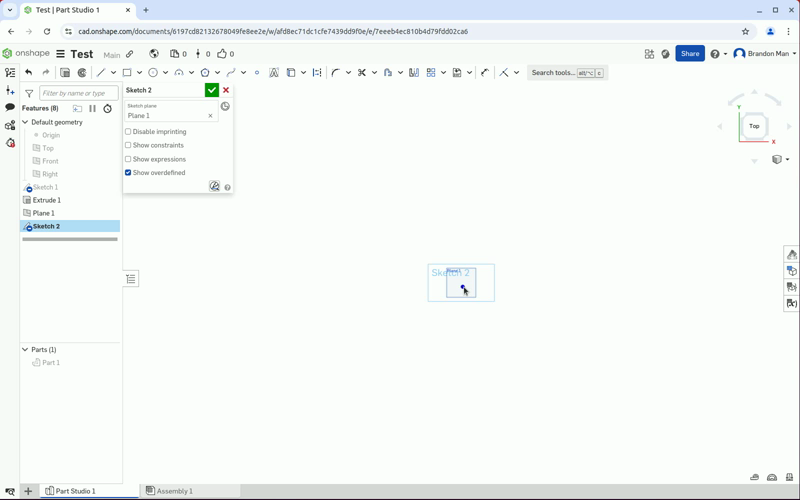
mouse_move(461, 287)
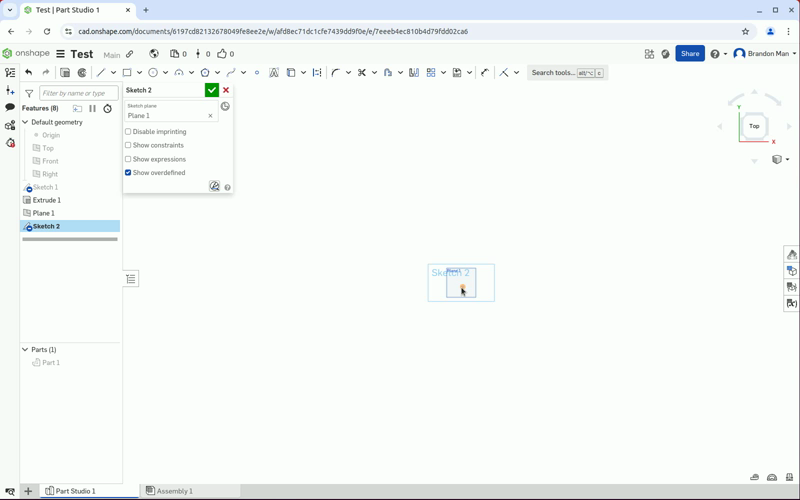
scroll(6)
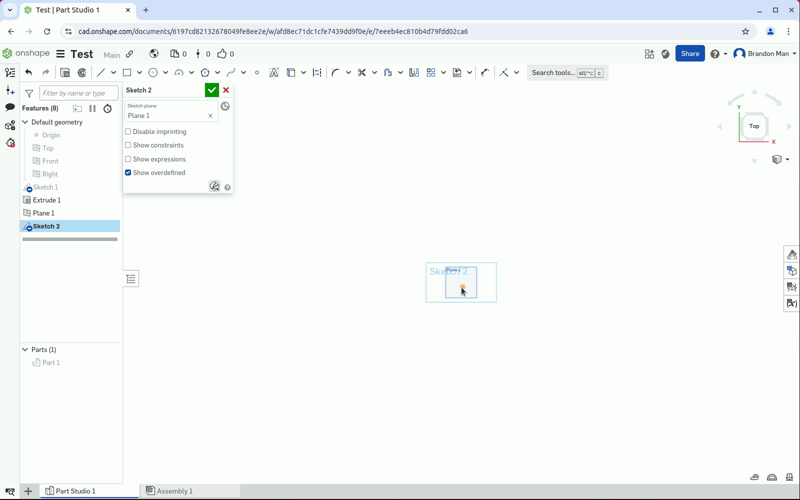
scroll(6)
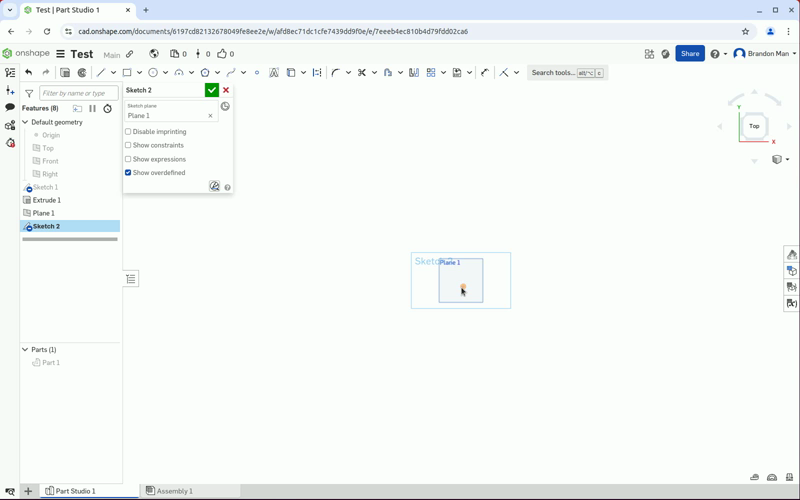
scroll(6)
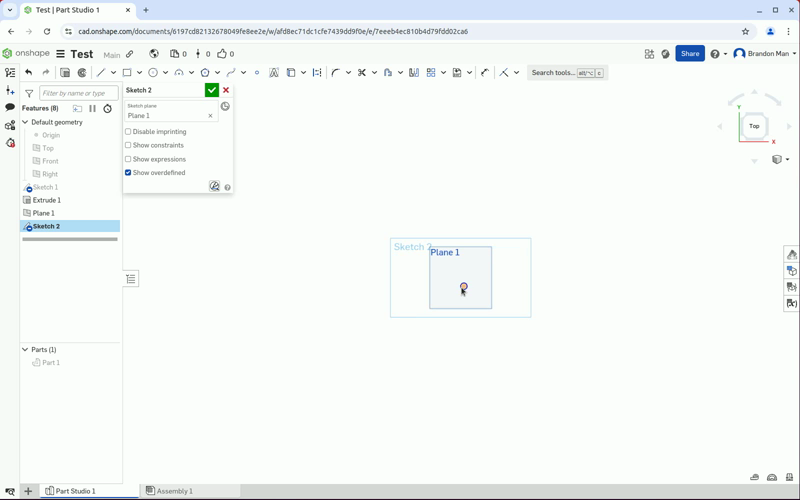
scroll(6)
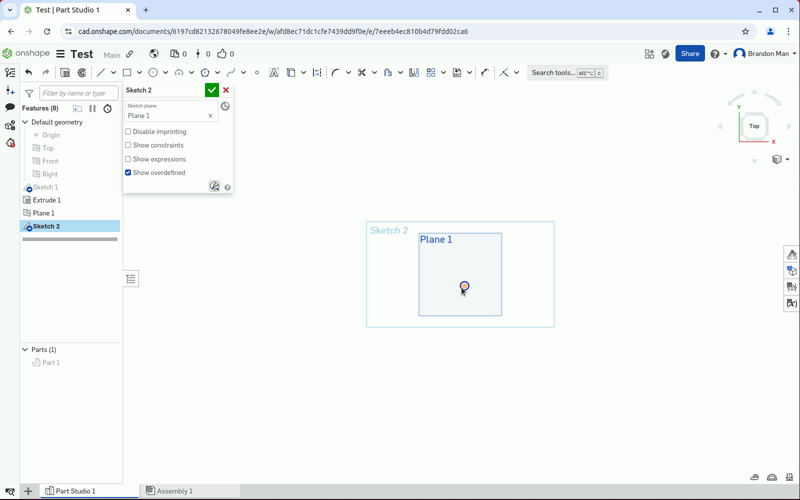
scroll(6)
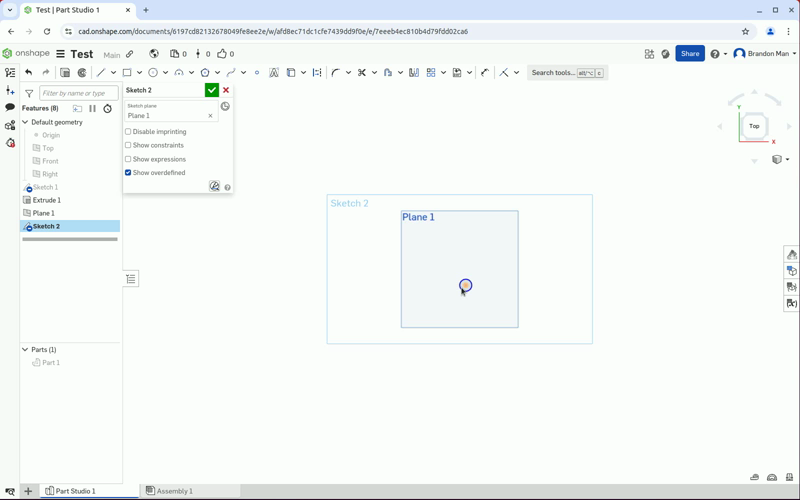
scroll(6)
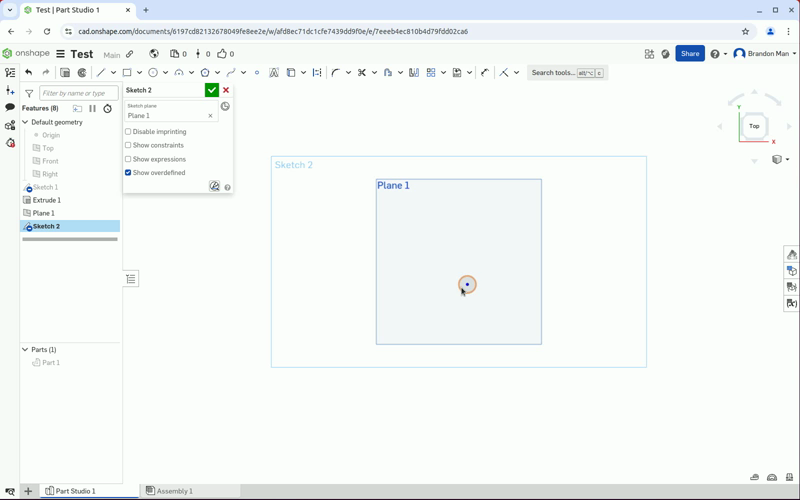
scroll(6)
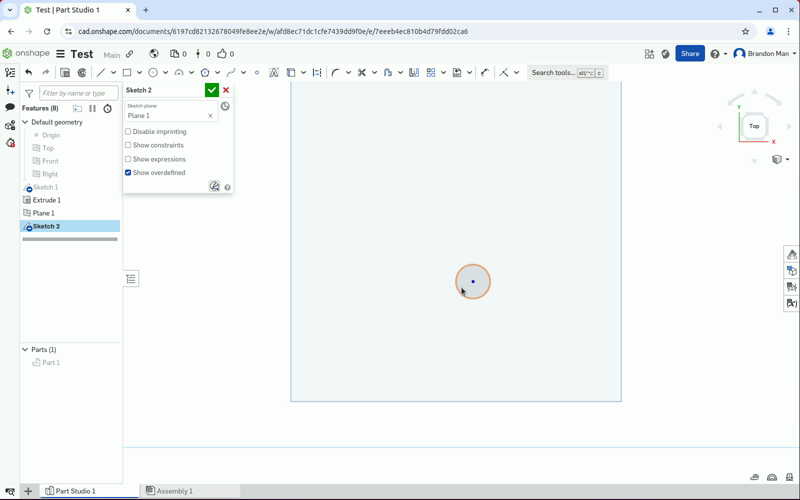
click(461, 287)
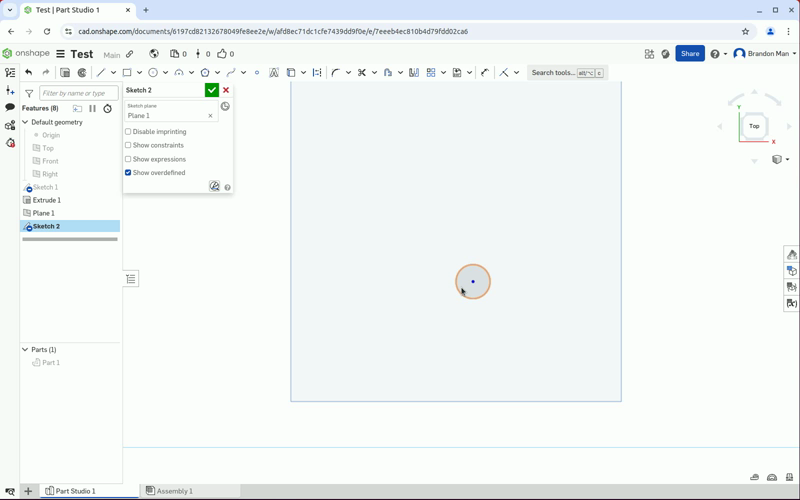
scroll(-6)
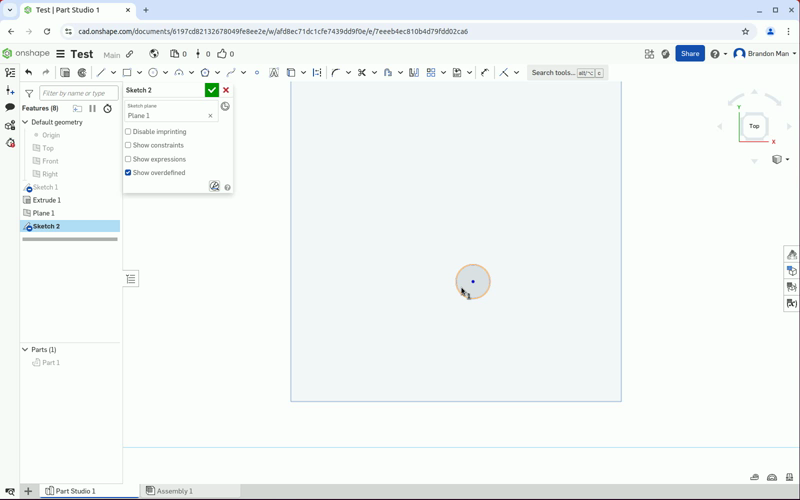
scroll(-6)
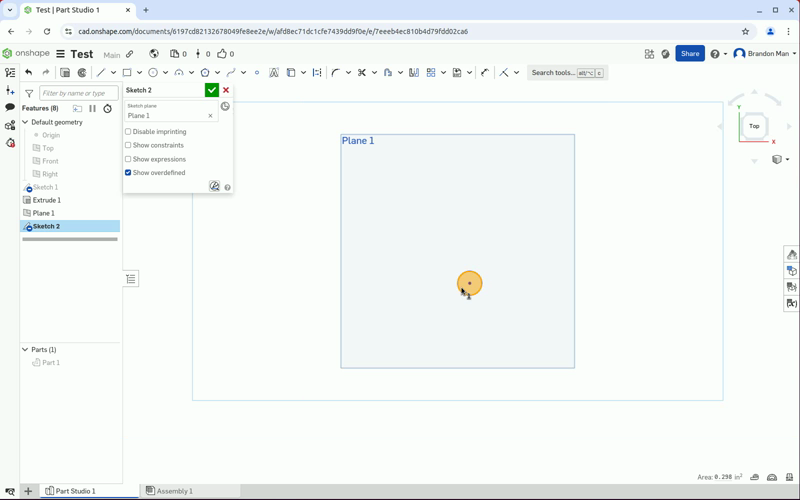
scroll(-6)
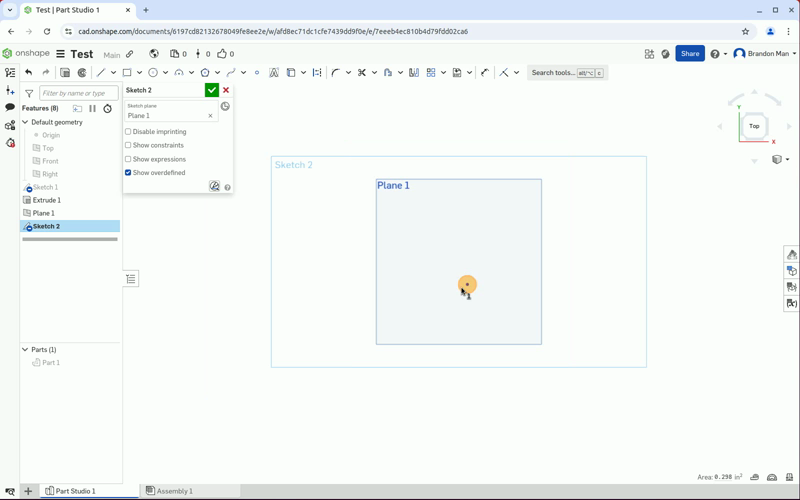
scroll(-6)
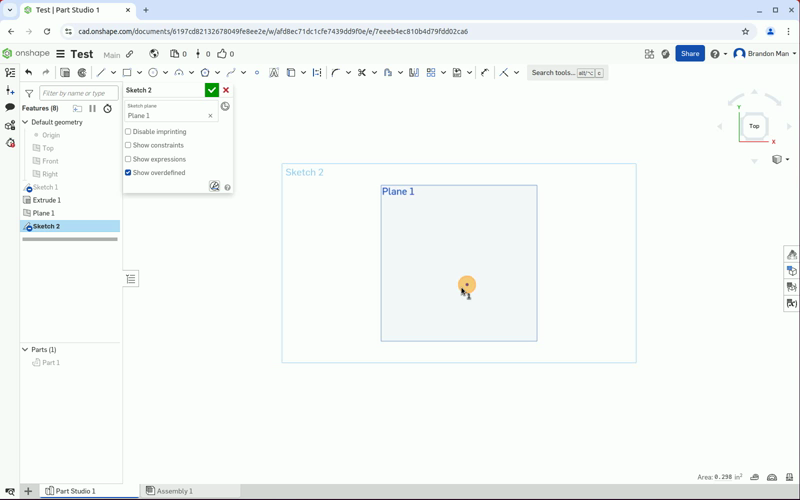
scroll(-6)
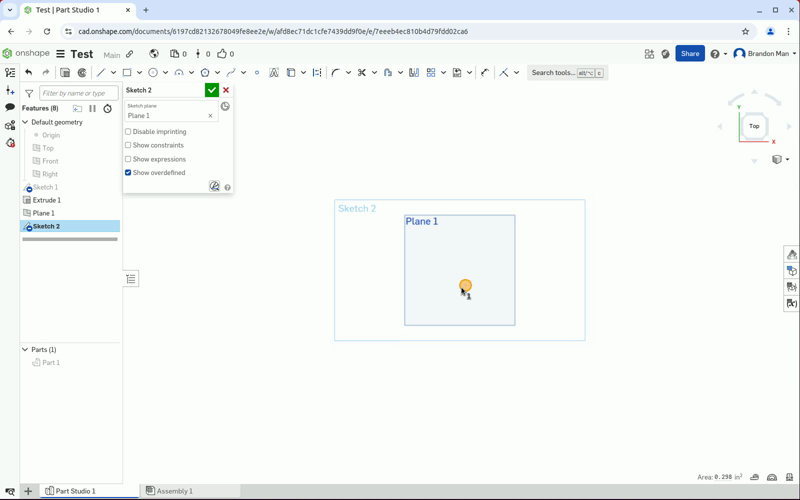
scroll(-6)
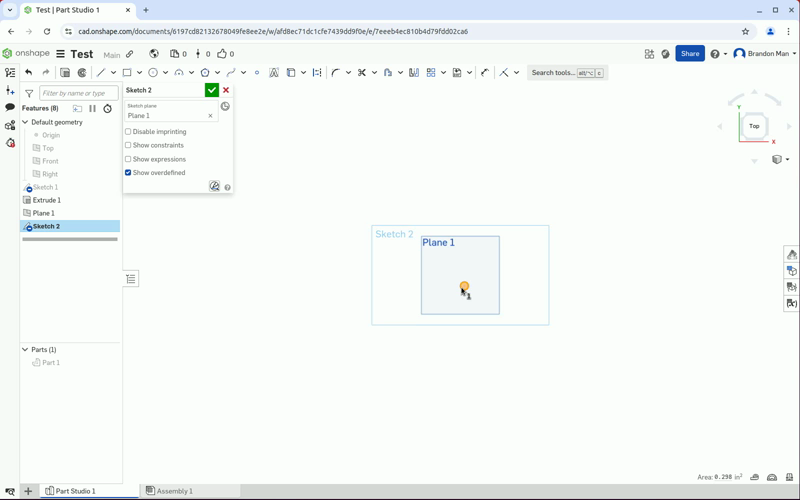
scroll(-6)
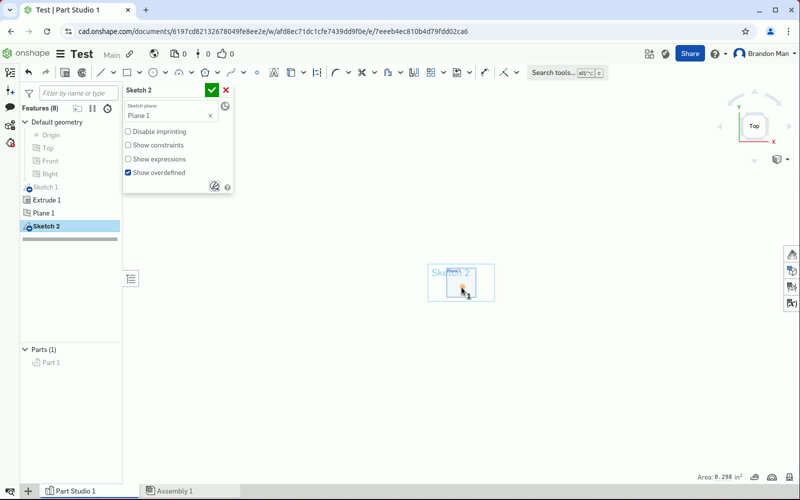
mouse_move(73, 352)
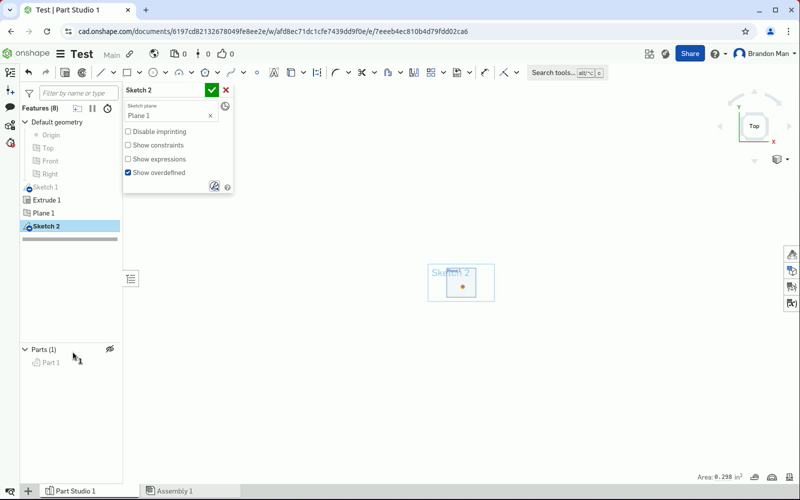
key(shift+y)
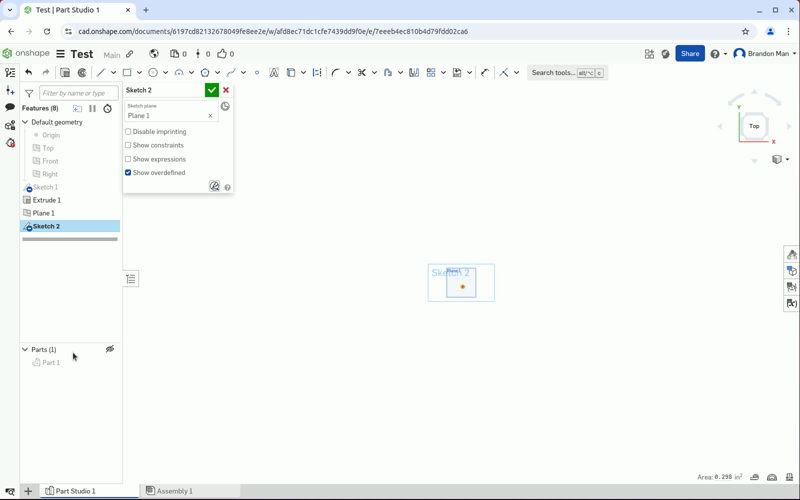
key(shift+e)
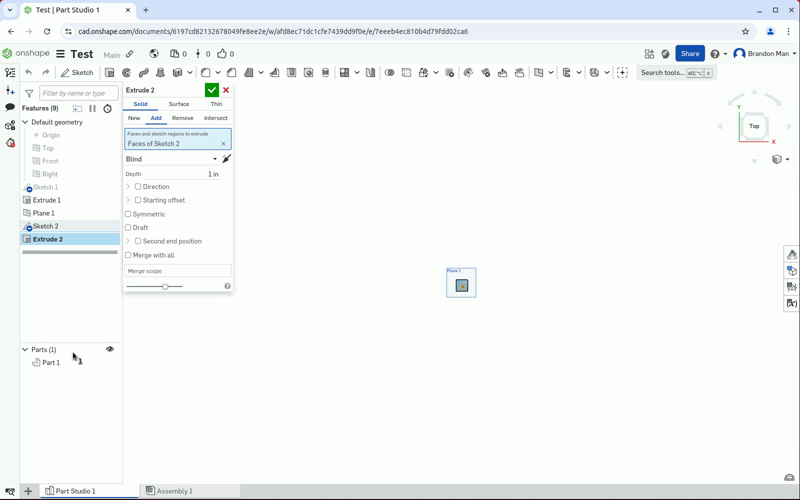
mouse_move(143, 106)
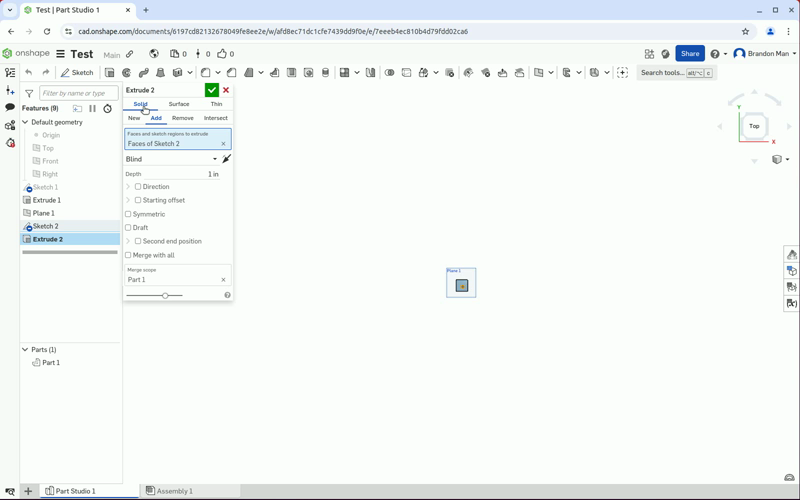
click(143, 106)
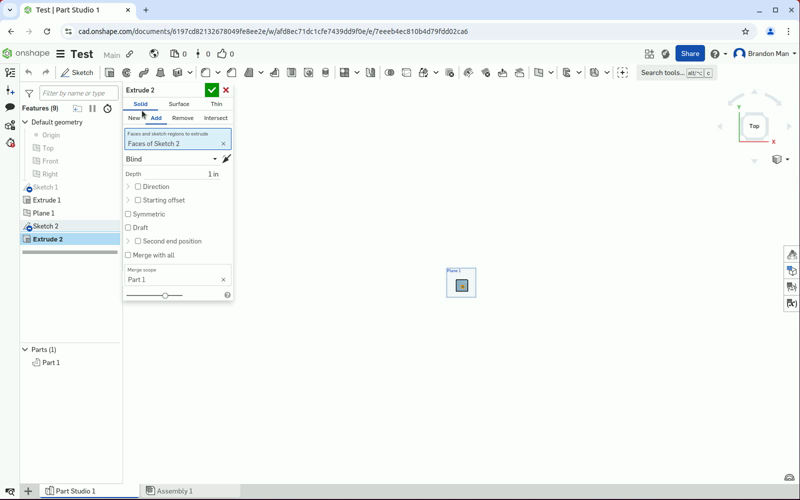
mouse_move(137, 120)
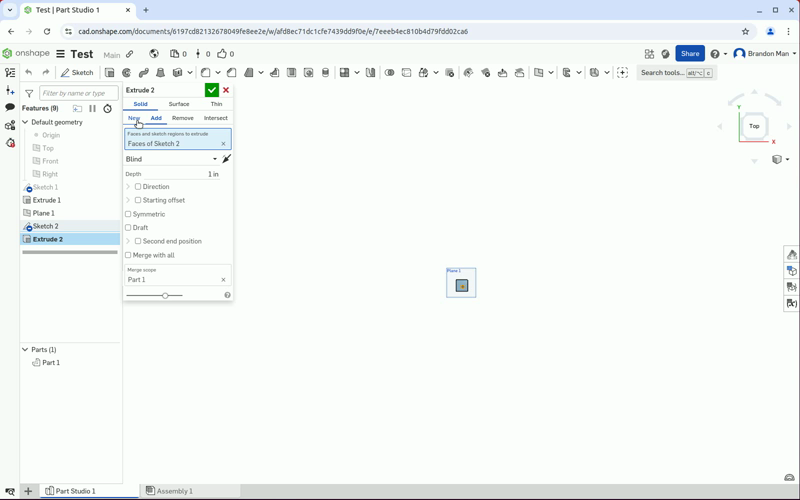
click(137, 120)
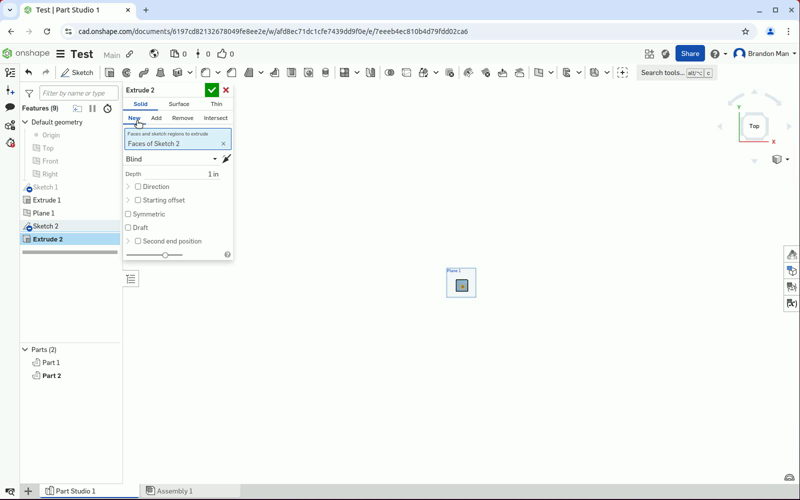
key(tab, 4)
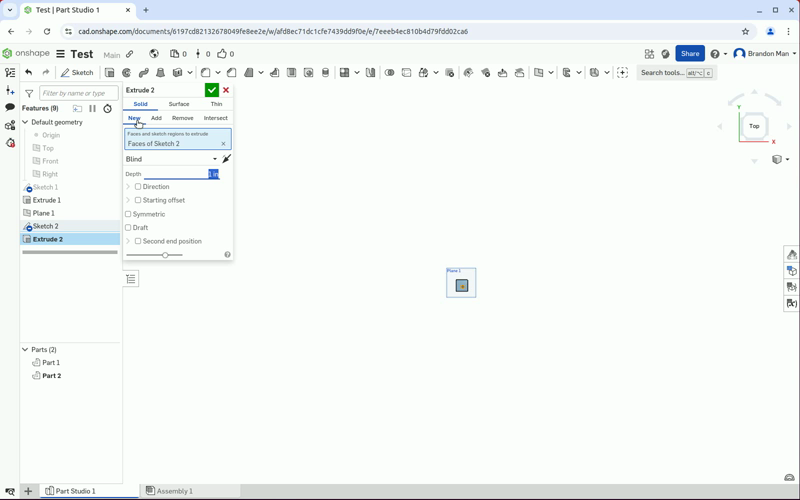
text(0.481)
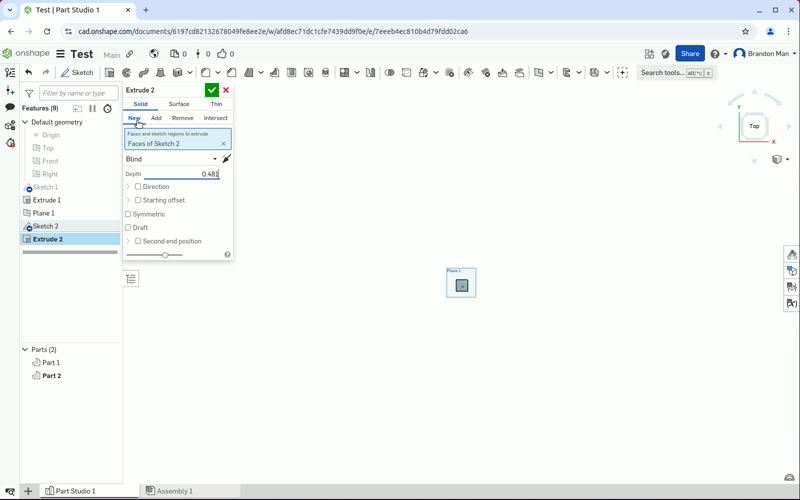
key(enter)
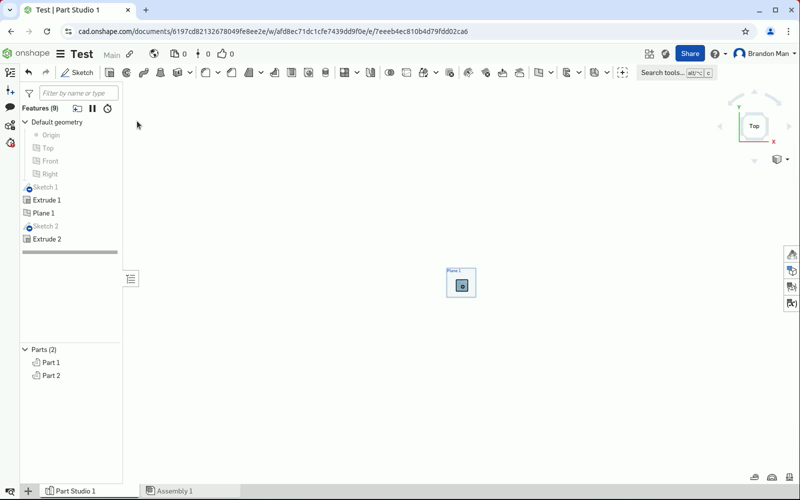
key(shift+h)
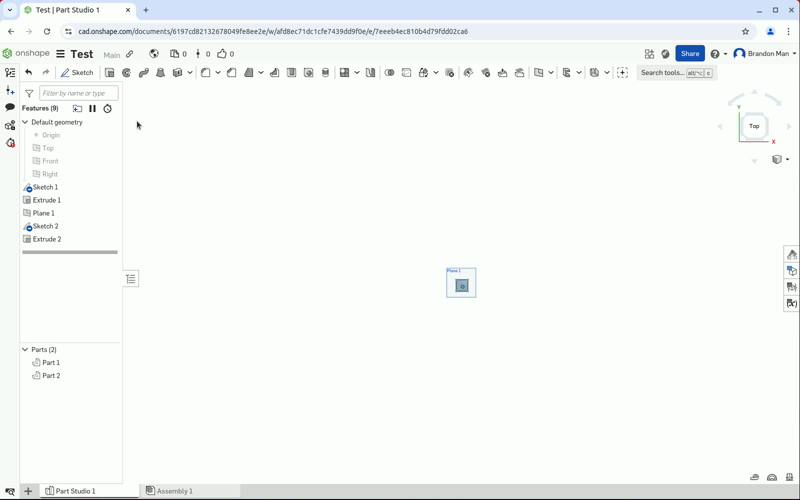
key(shift+h)
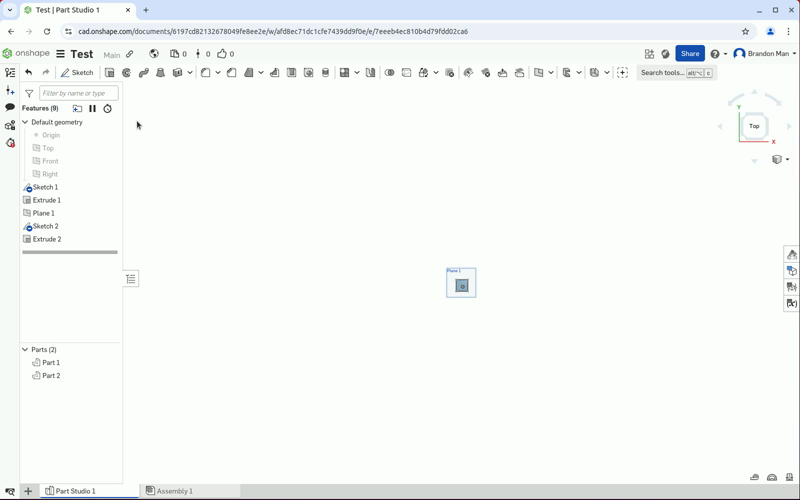
key(shift+7)
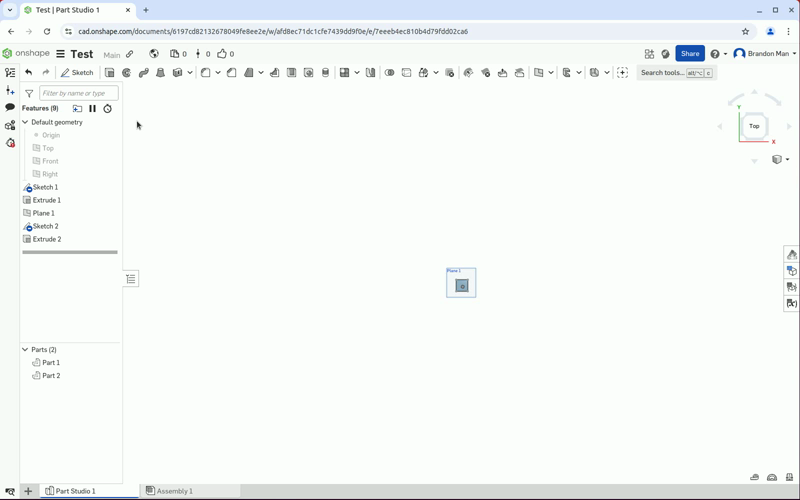
key(up, 3)
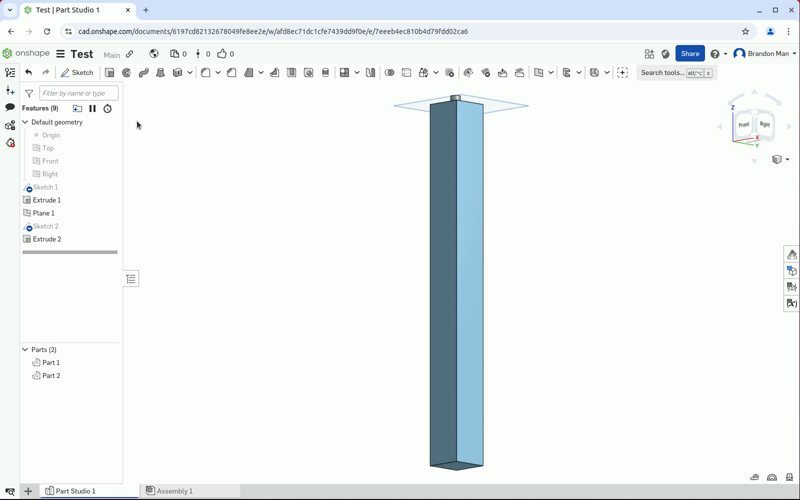
key(left, 3)
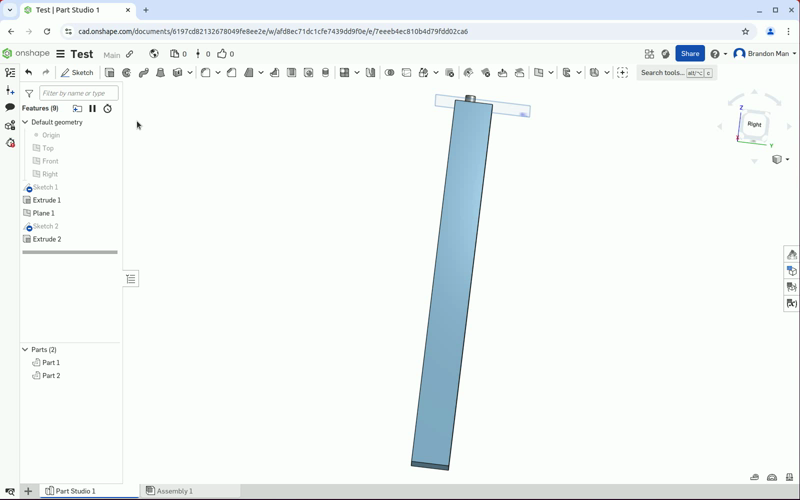
key(right, 3)
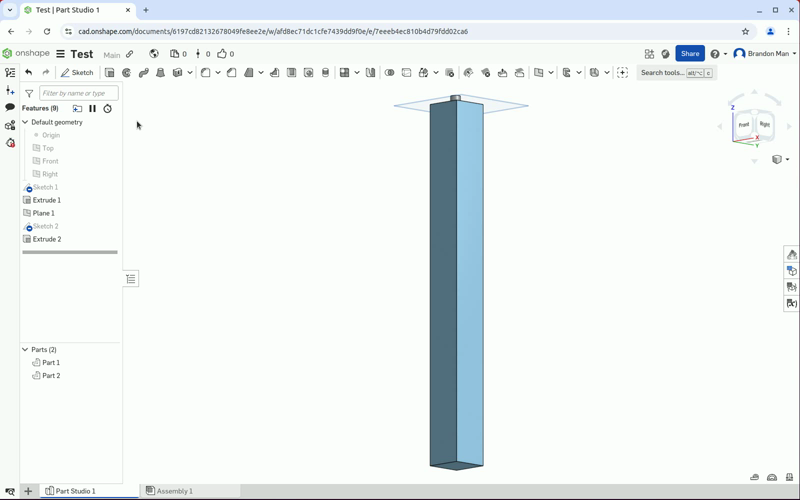
key(down, 3)
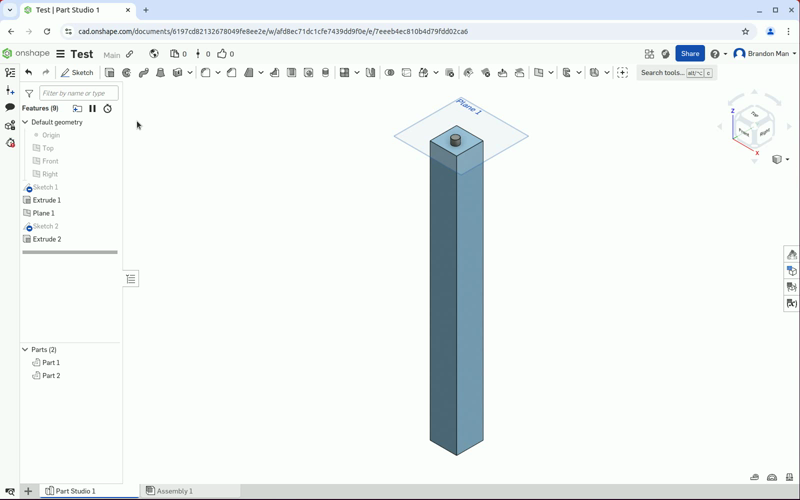
mouse_move(73, 189)
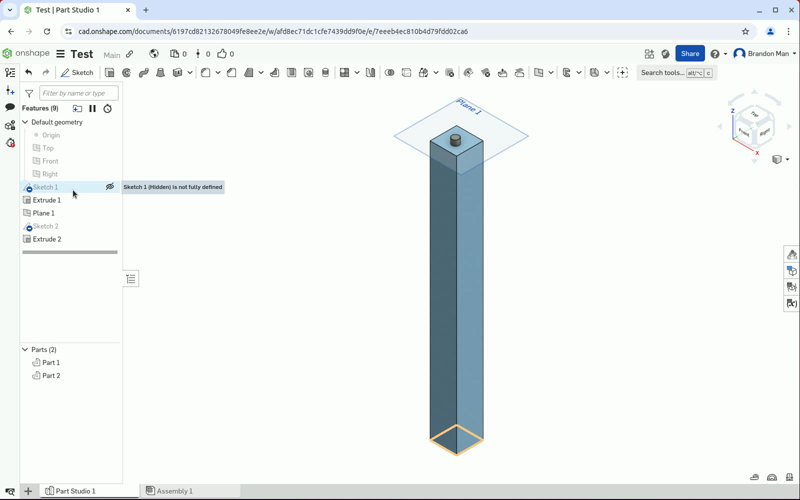
click(73, 189)